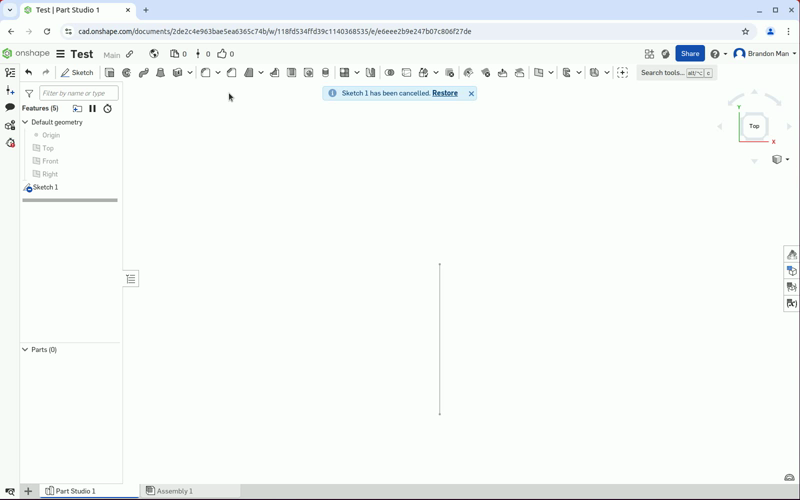
key(shift+h)
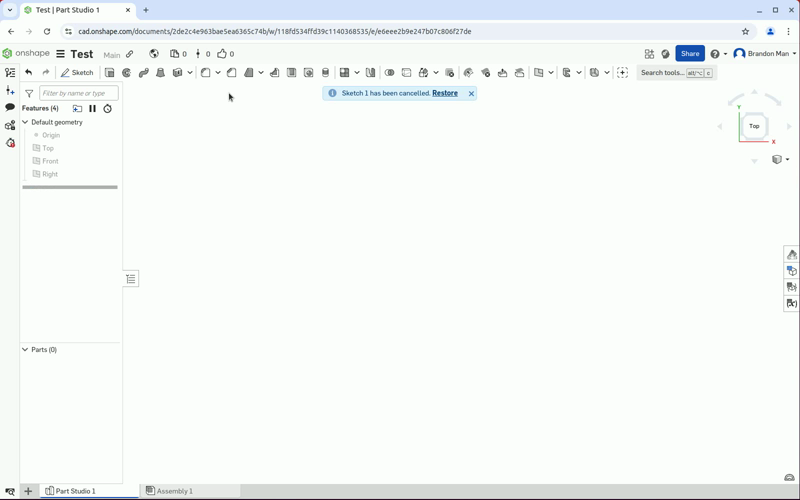
key(shift+s)
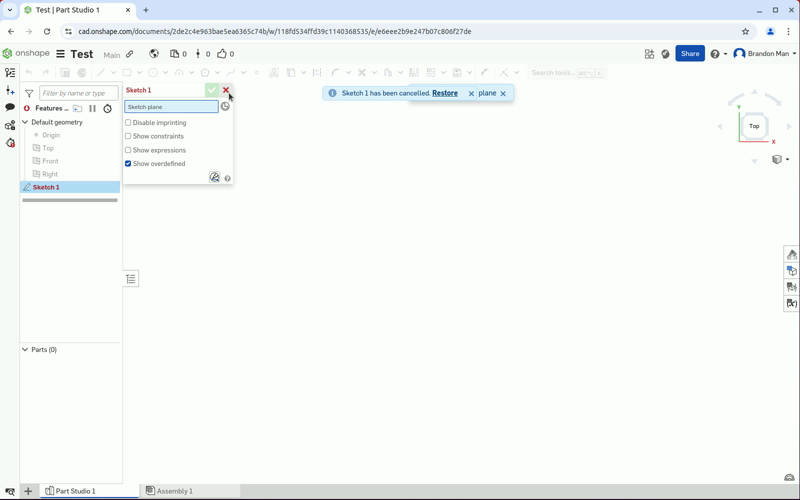
mouse_move(73, 150)
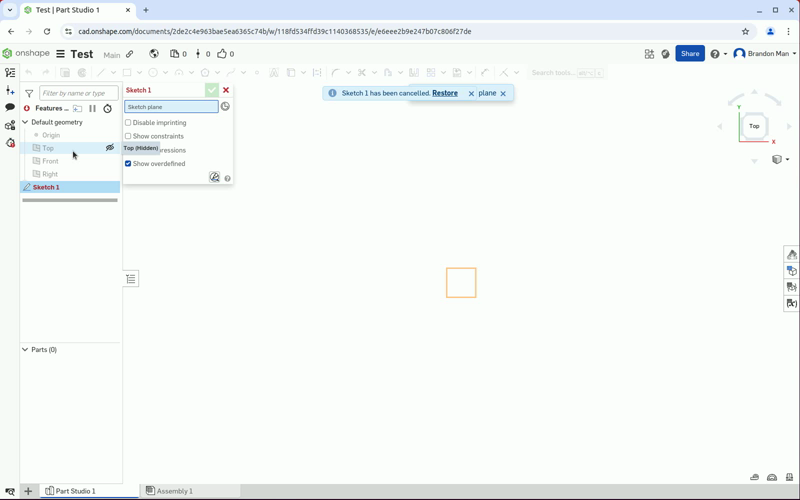
click(73, 150)
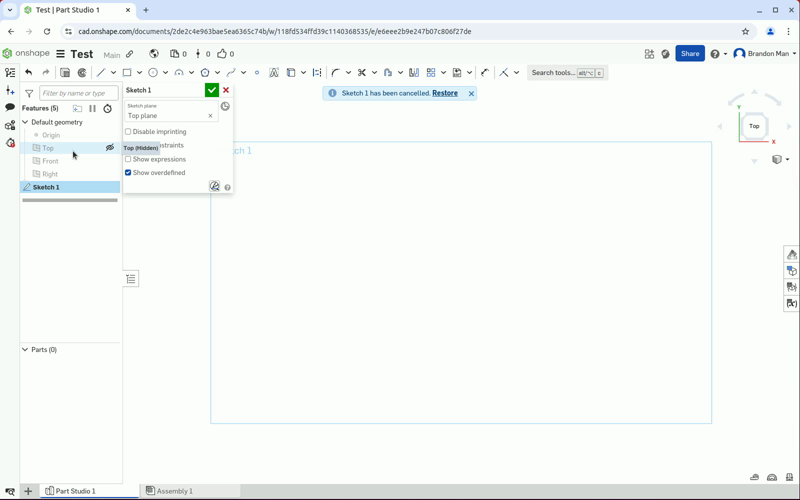
mouse_move(73, 352)
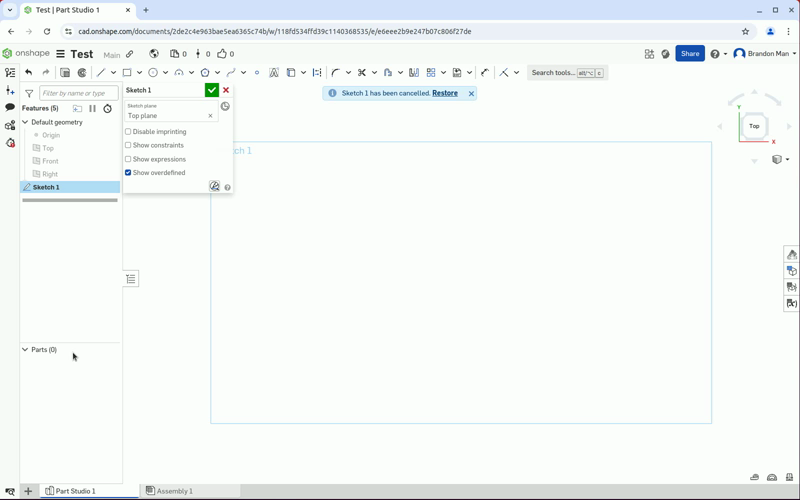
key(y)
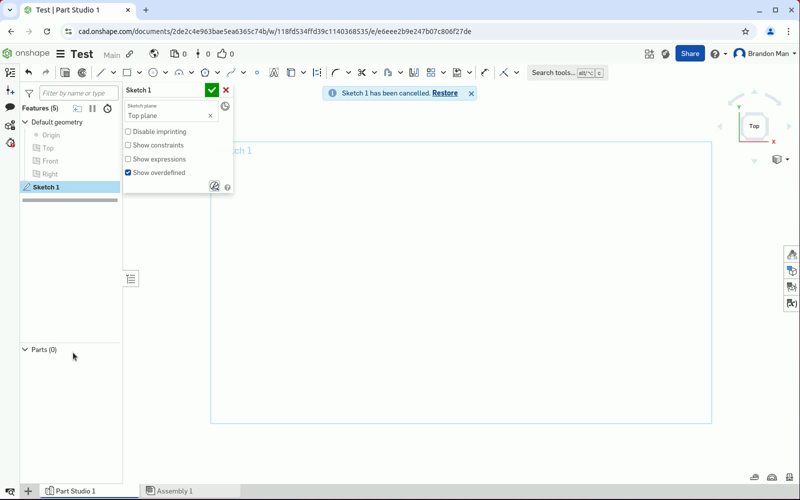
key(l)
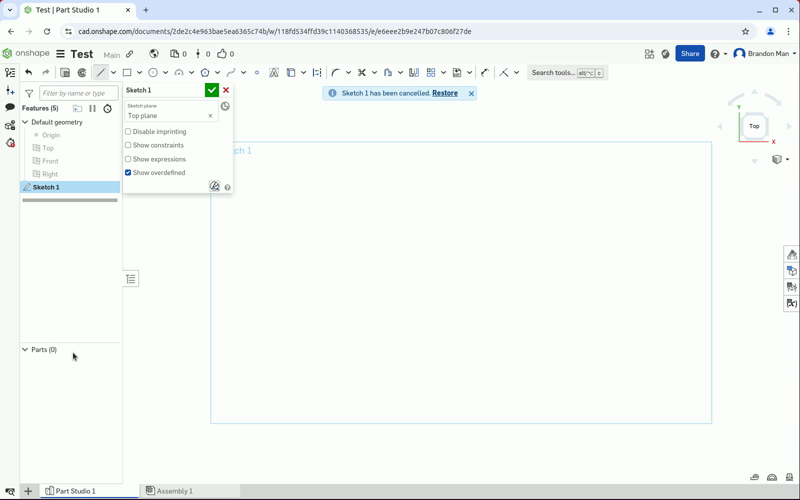
key_down(shift)
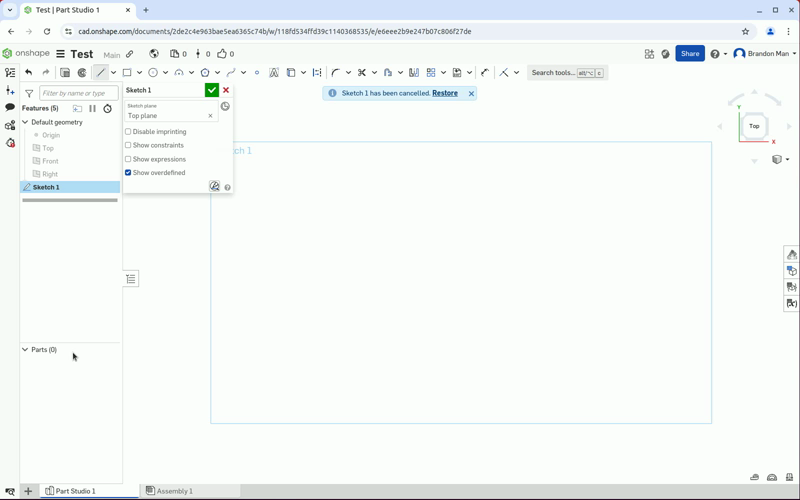
mouse_move(348, 395)
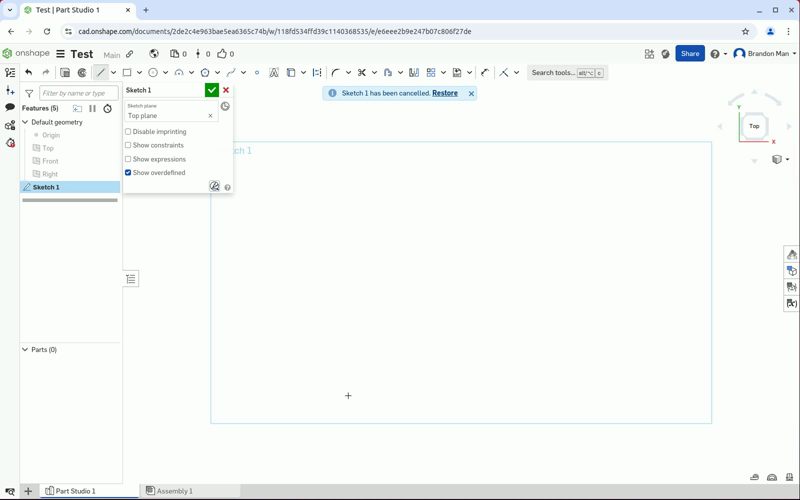
click(348, 395)
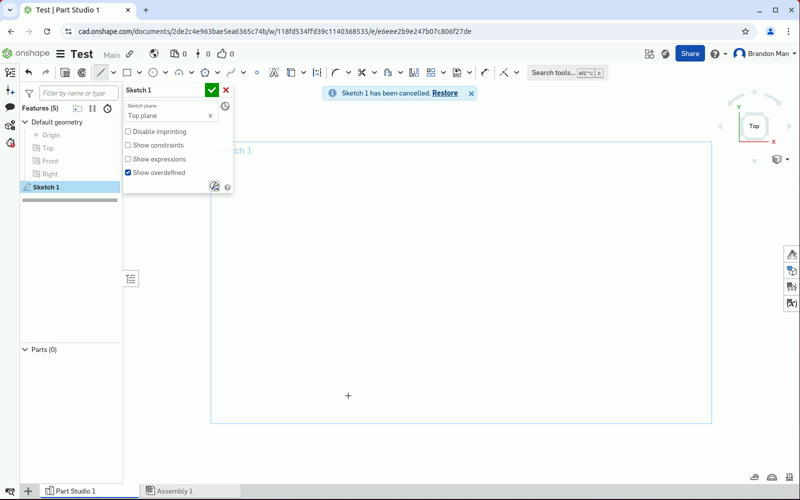
key_up(shift)
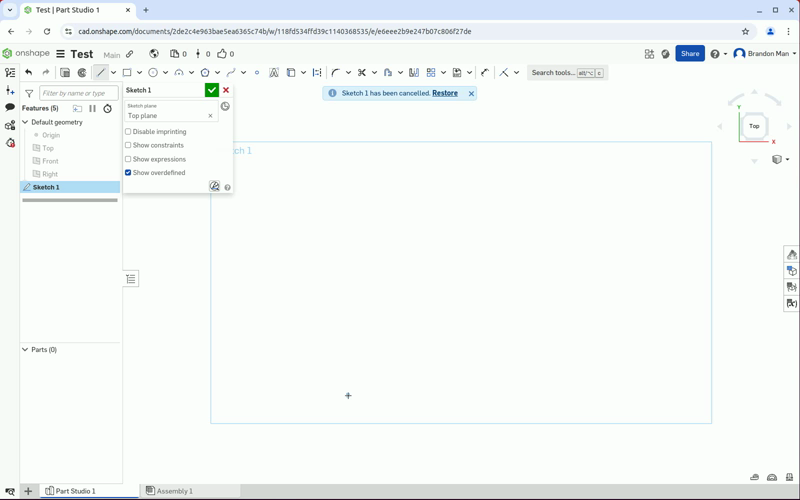
key_down(shift)
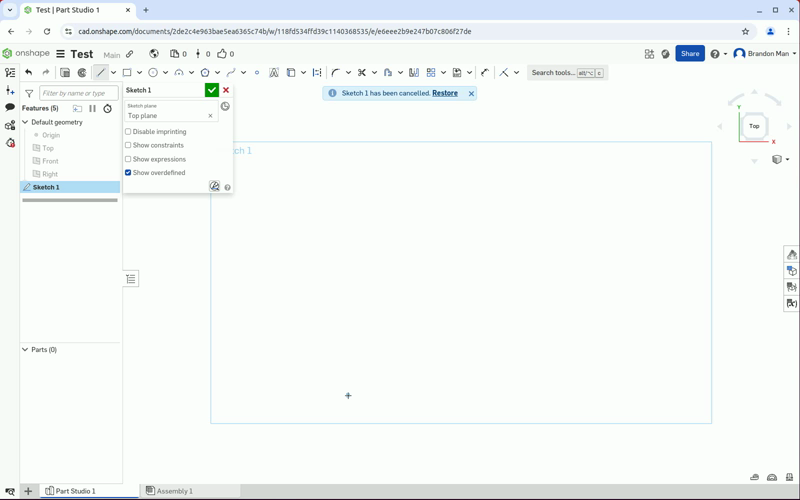
mouse_move(572, 395)
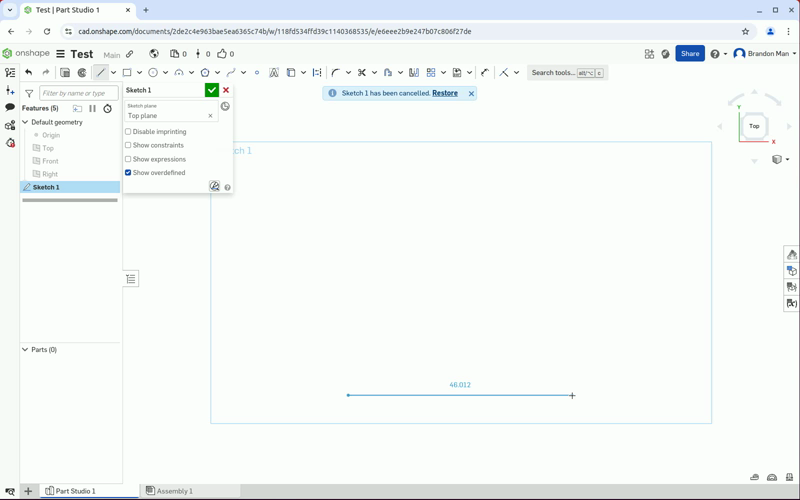
click(572, 395)
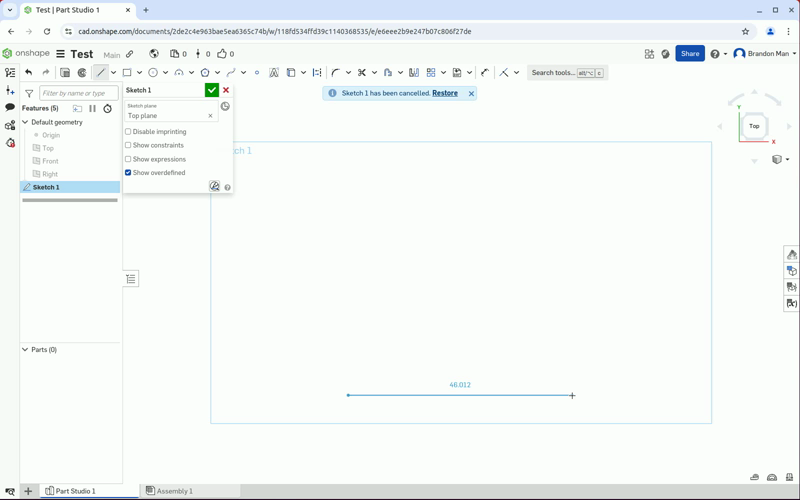
key_up(shift)
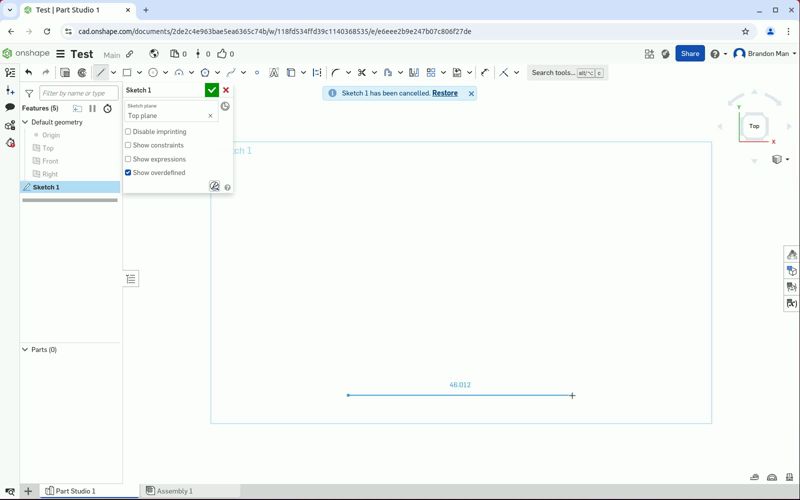
key_down(shift)
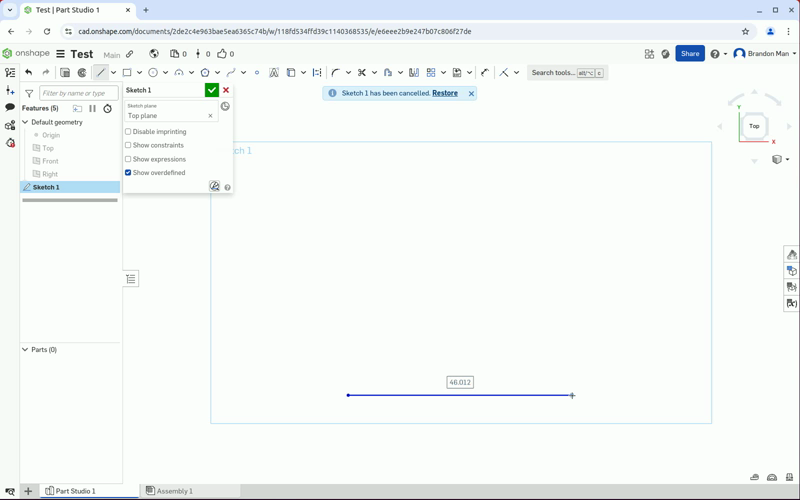
mouse_move(572, 171)
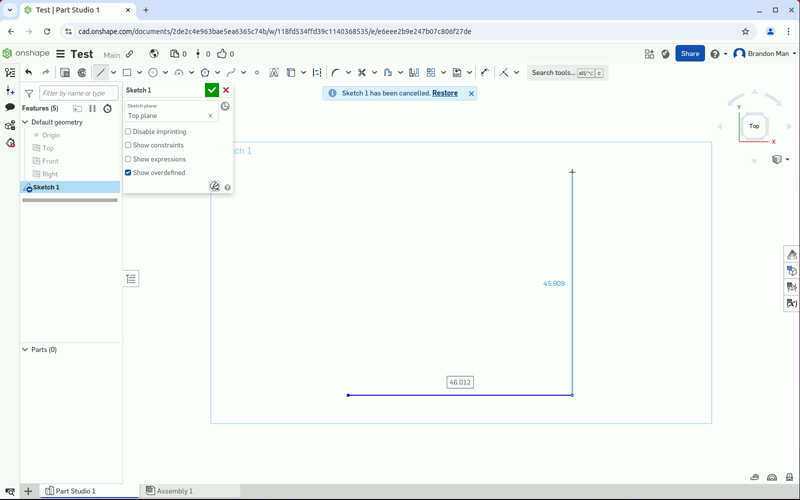
click(572, 171)
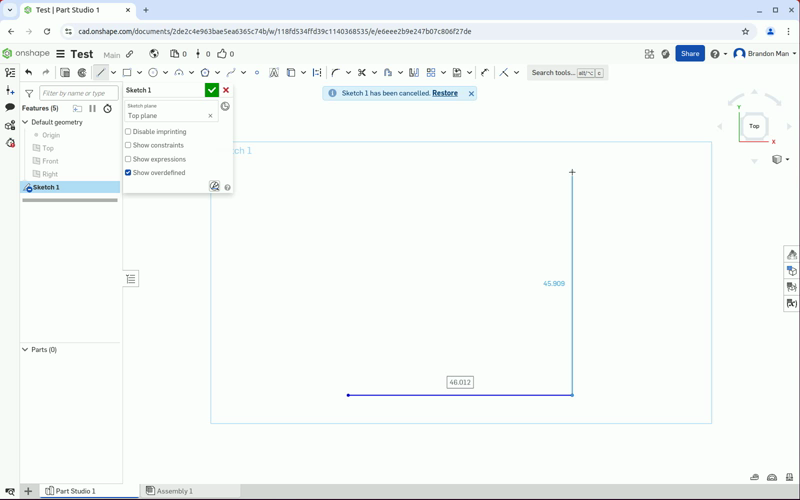
key_up(shift)
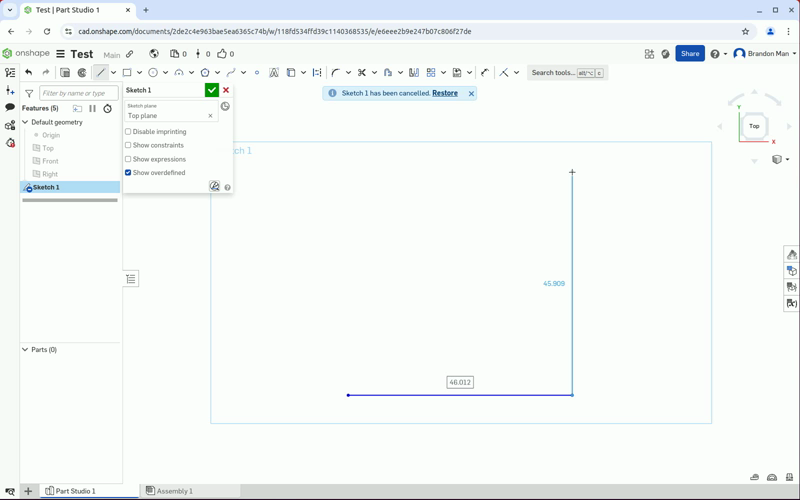
key_down(shift)
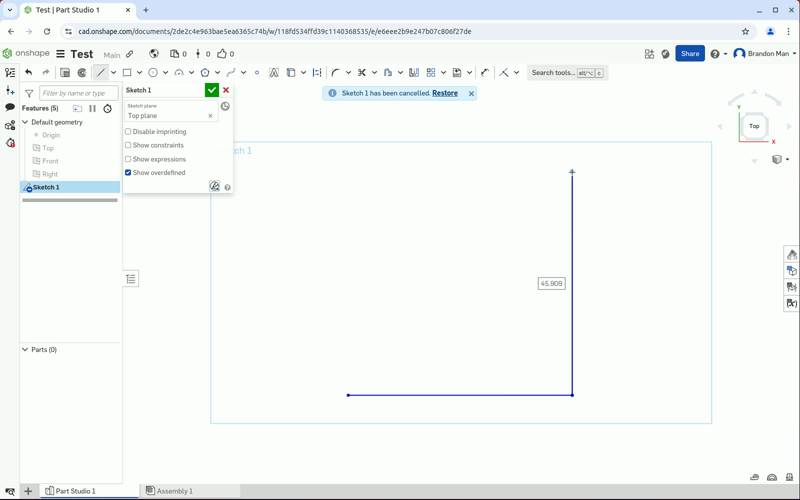
mouse_move(348, 171)
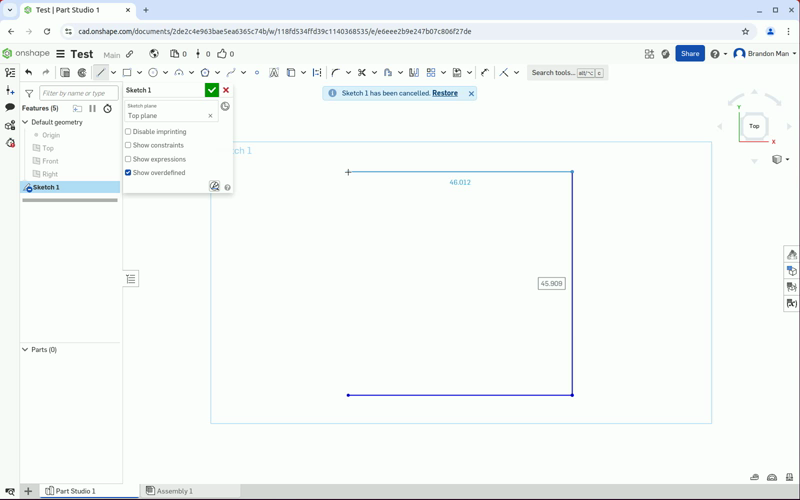
click(348, 171)
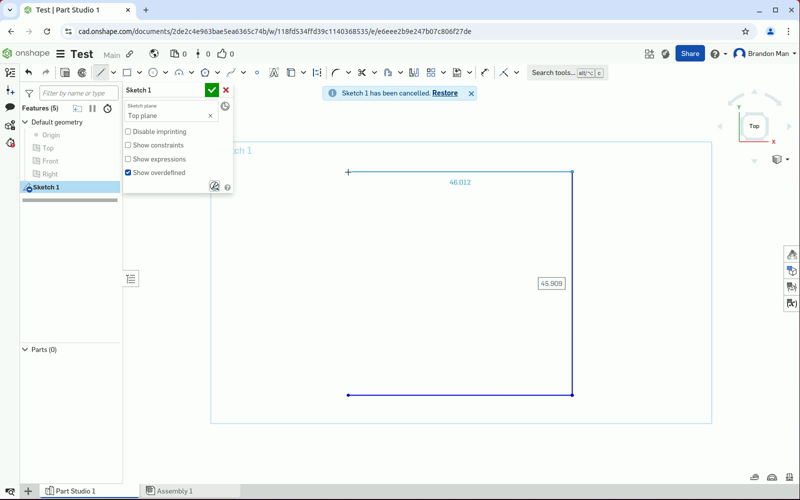
key_up(shift)
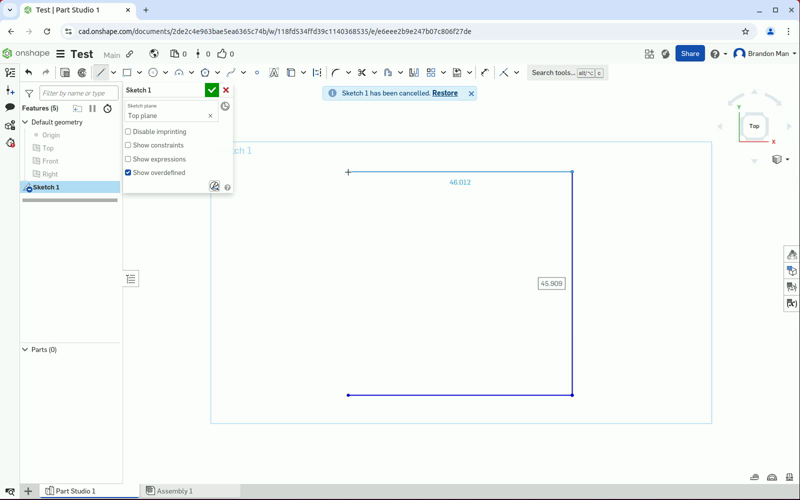
key_down(shift)
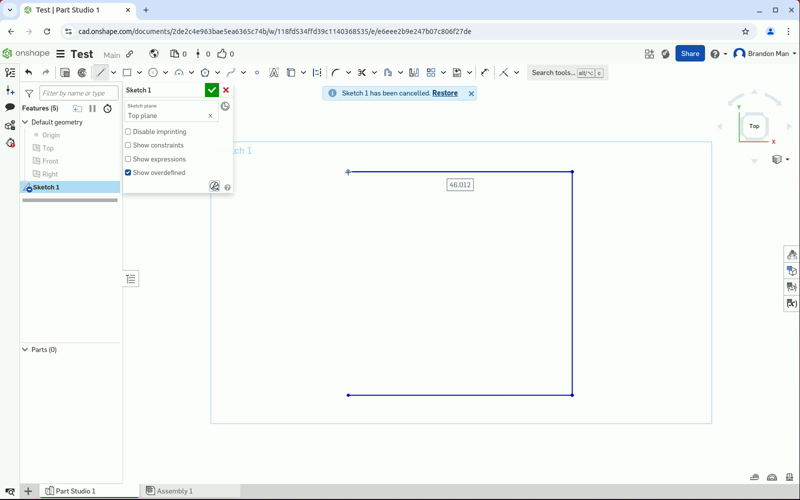
mouse_move(348, 395)
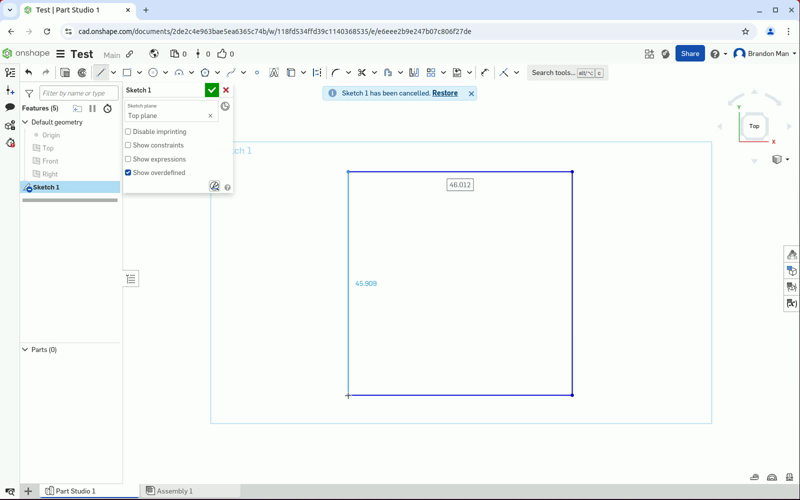
key_up(shift)
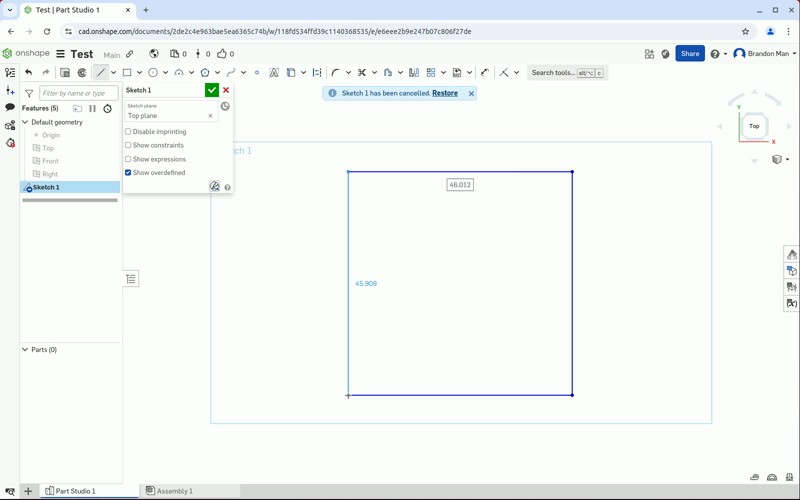
click(348, 395)
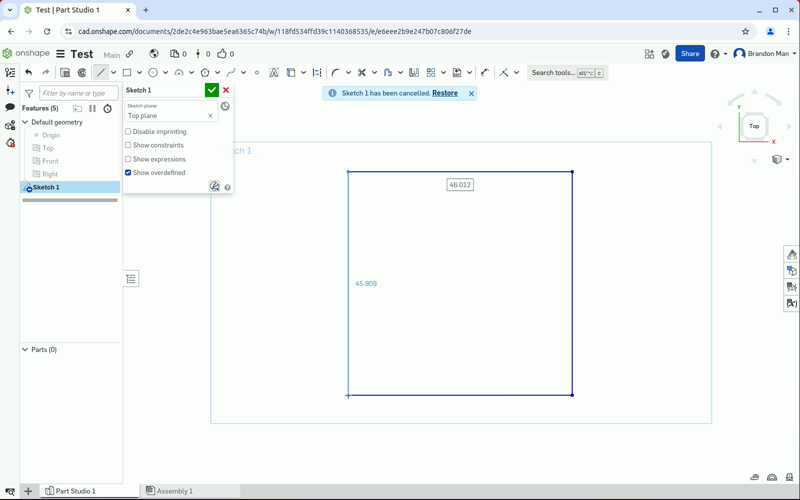
key(esc)
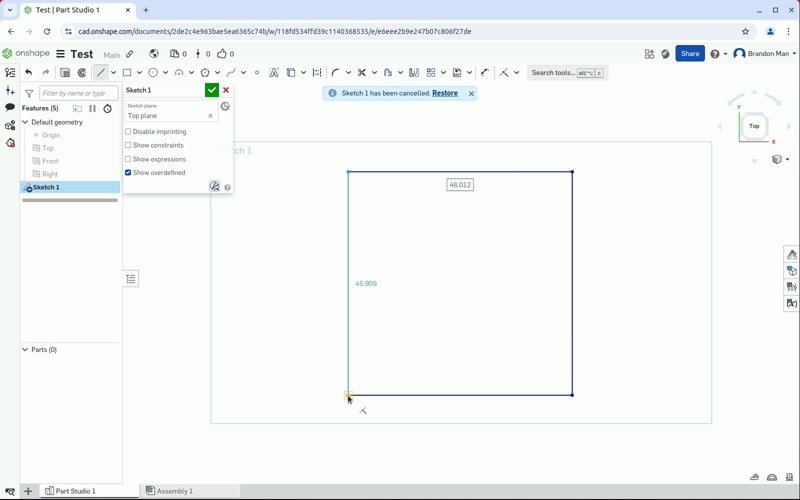
key(c)
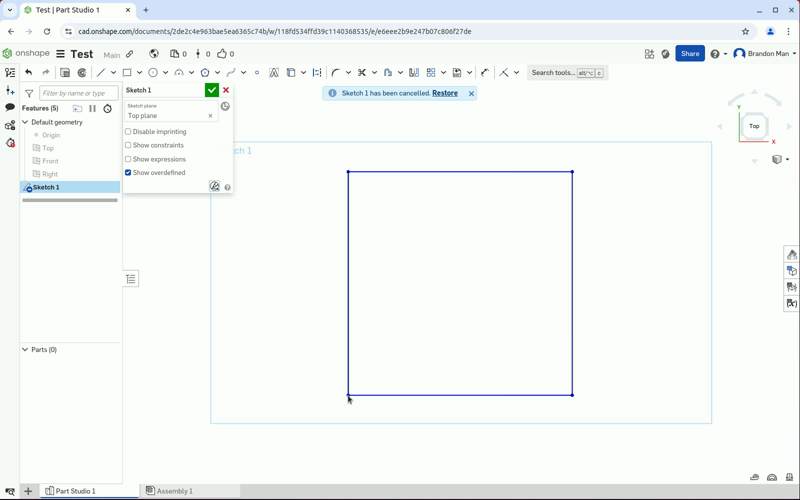
key_down(shift)
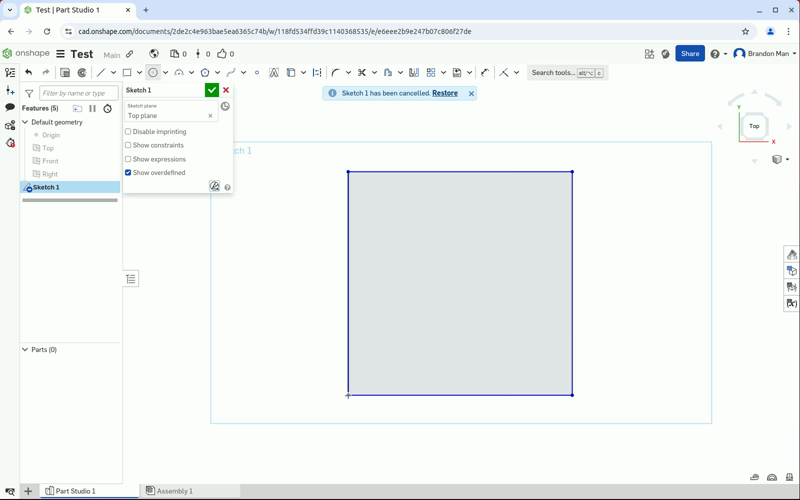
mouse_move(374, 369)
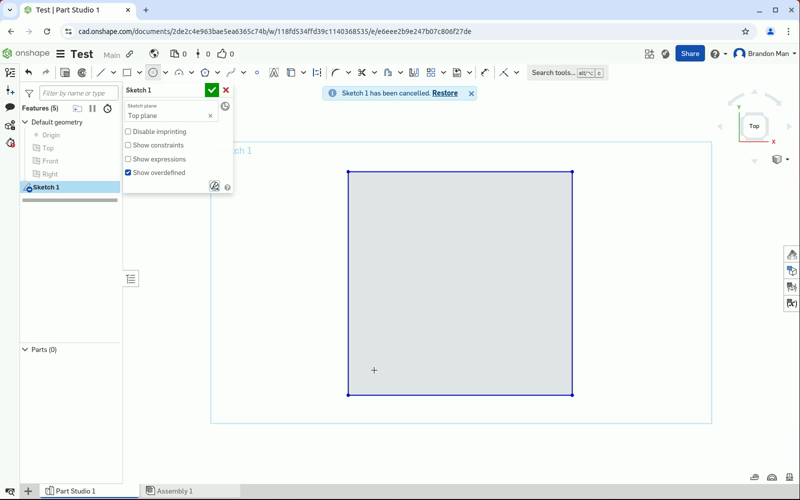
click(374, 369)
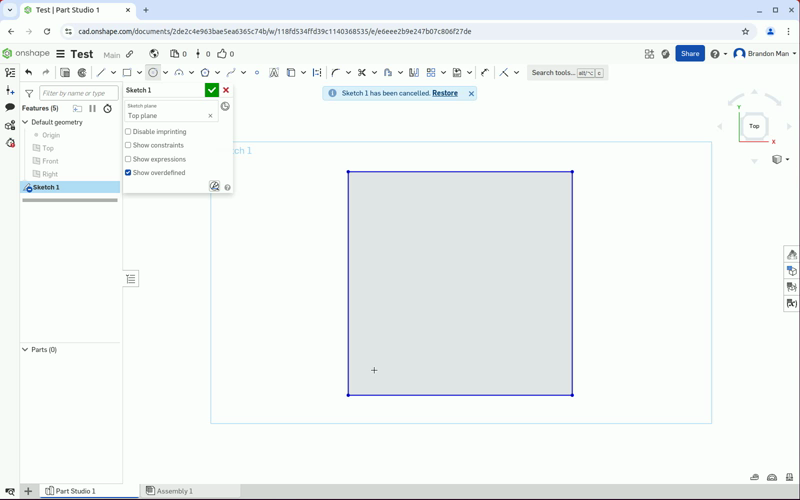
key_up(shift)
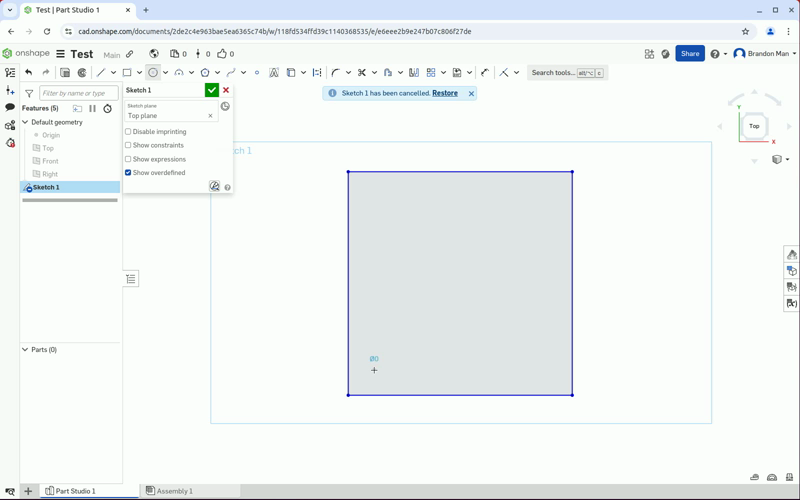
mouse_move(378, 369)
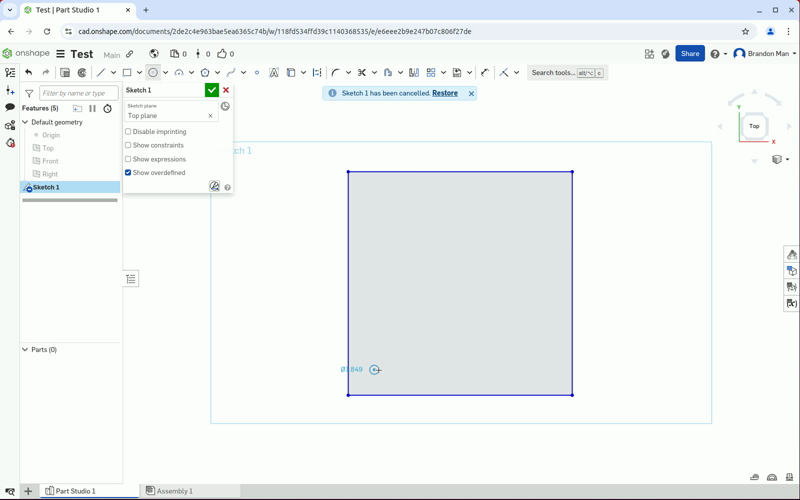
click(378, 369)
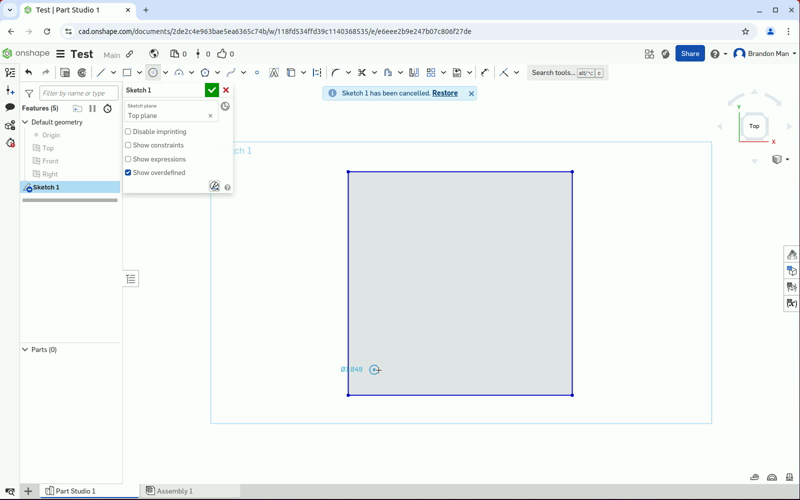
key(esc)
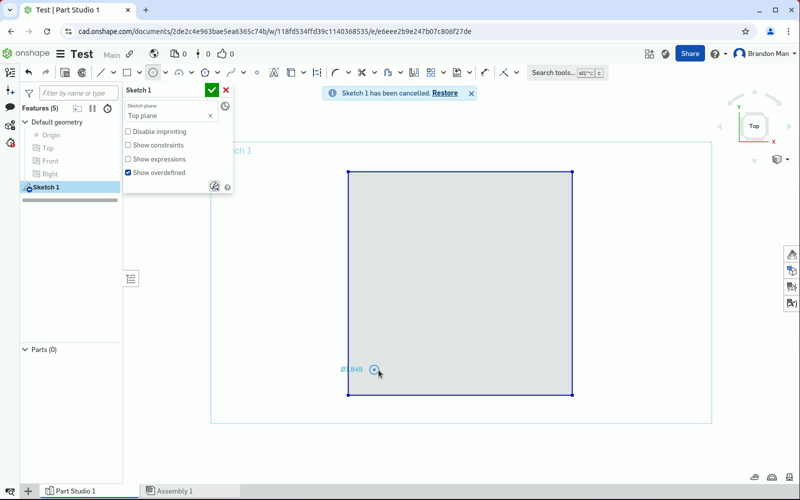
key(c)
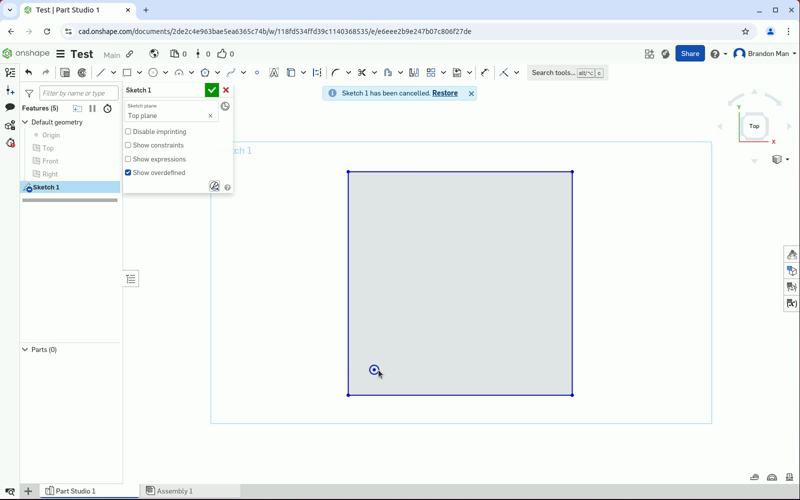
key_down(shift)
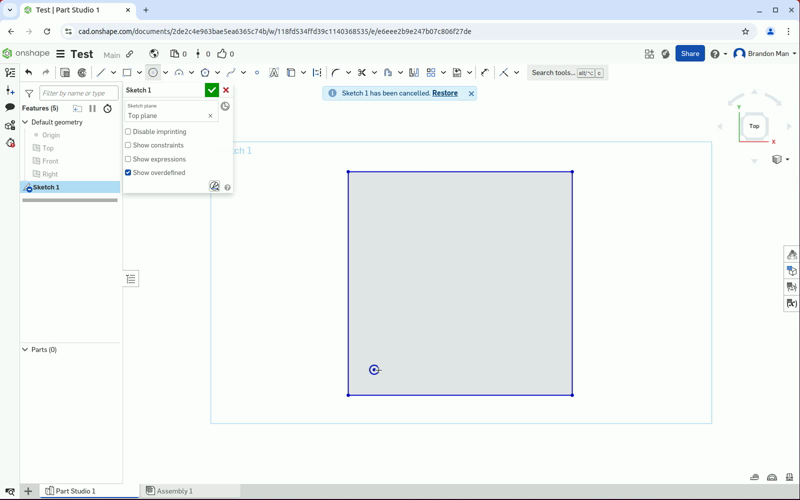
mouse_move(374, 197)
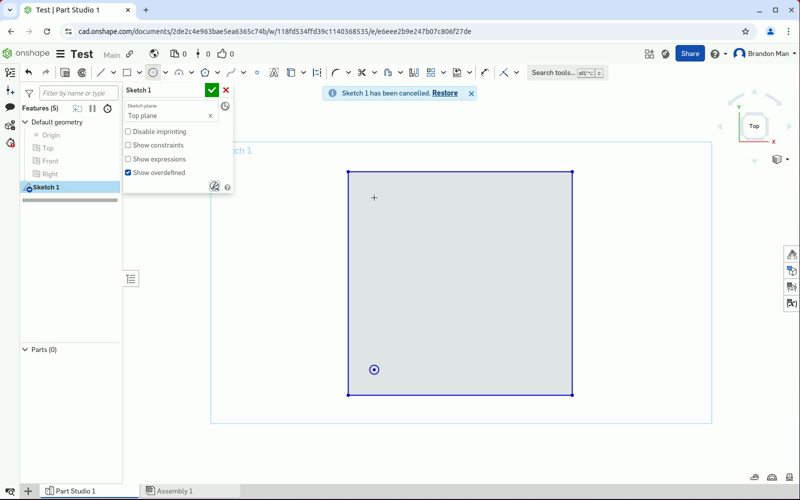
click(374, 197)
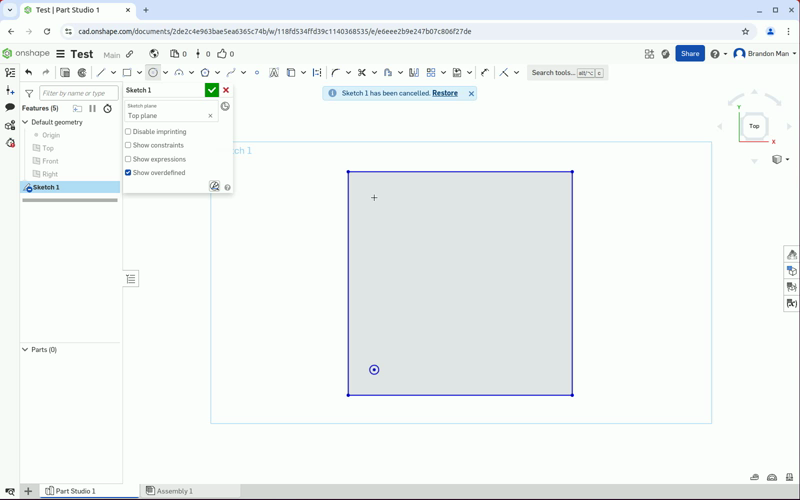
key_up(shift)
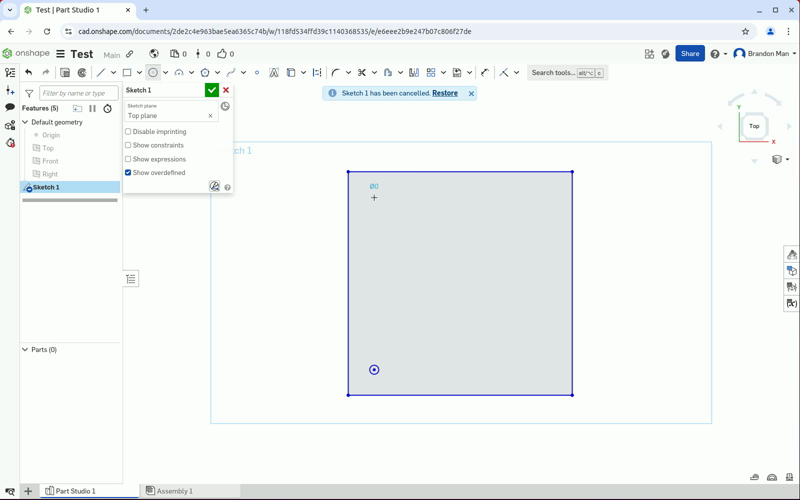
mouse_move(378, 197)
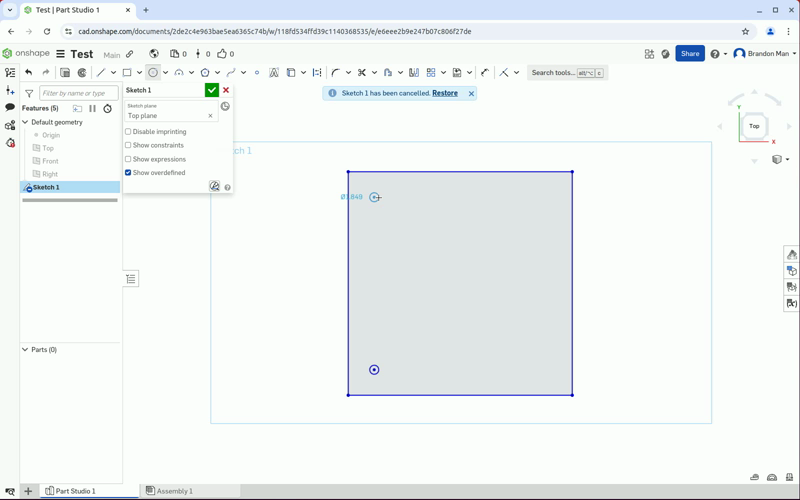
click(378, 197)
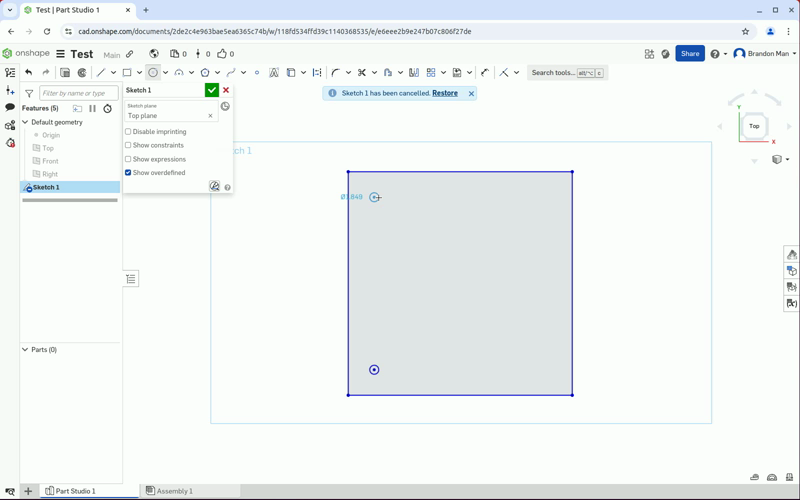
key(esc)
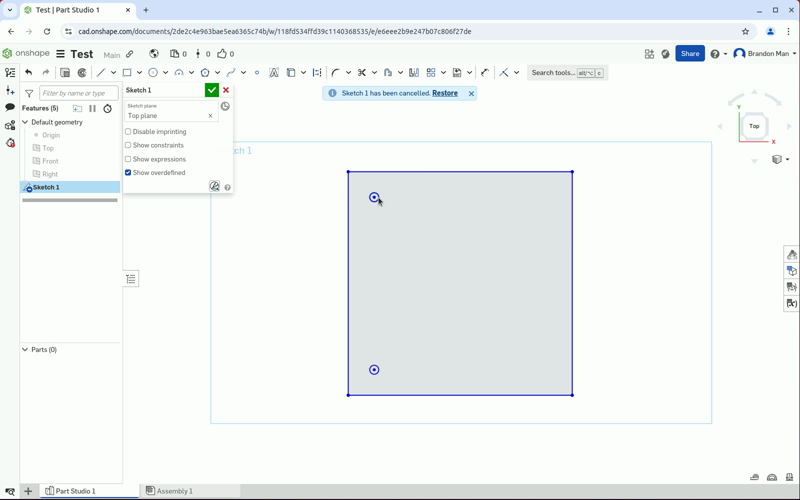
key(c)
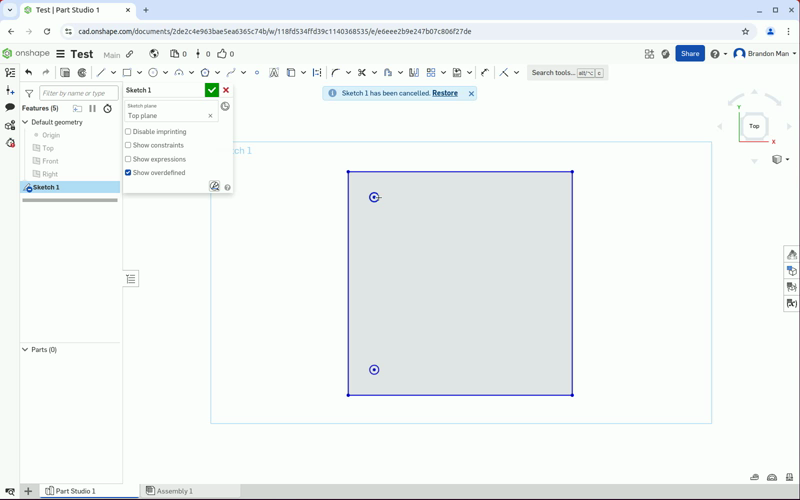
key_down(shift)
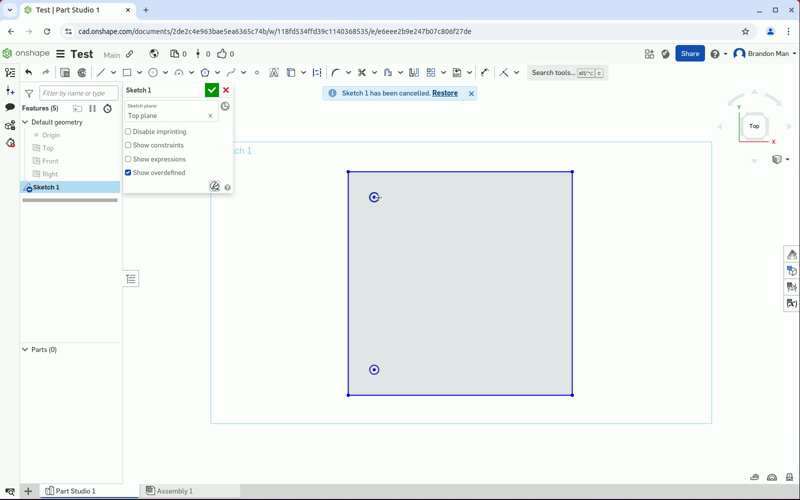
mouse_move(461, 282)
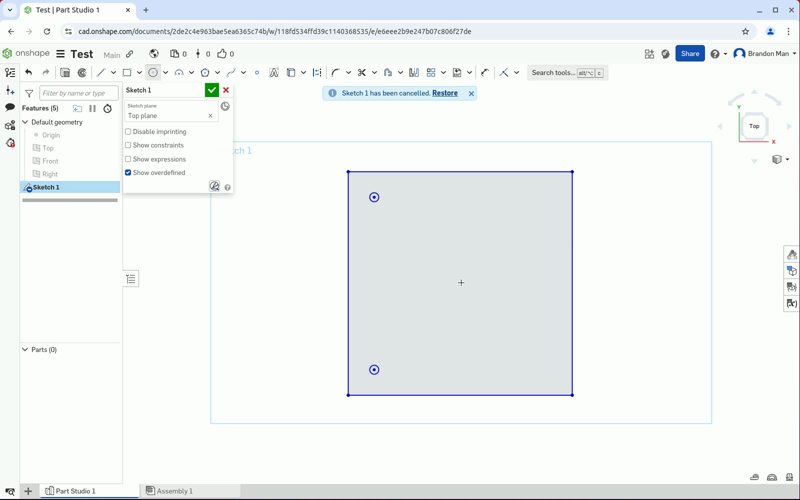
click(461, 282)
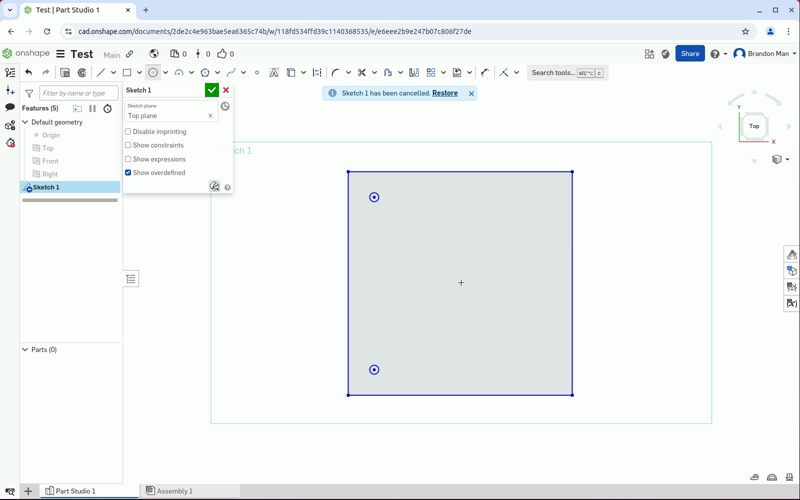
key_up(shift)
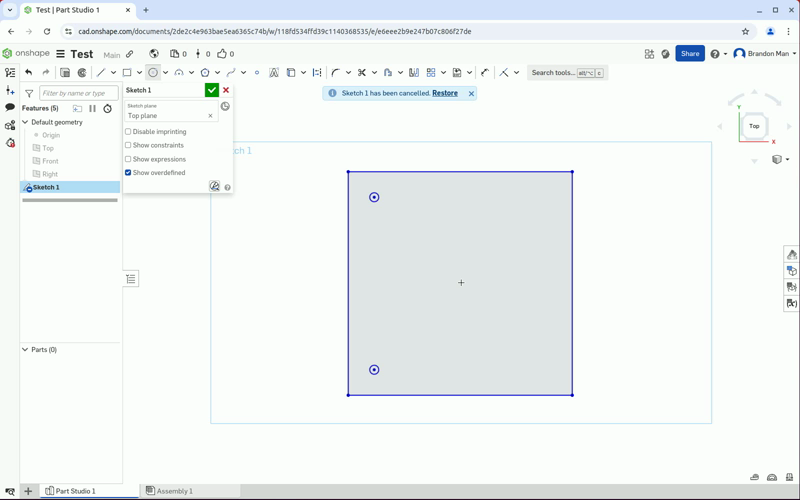
mouse_move(550, 282)
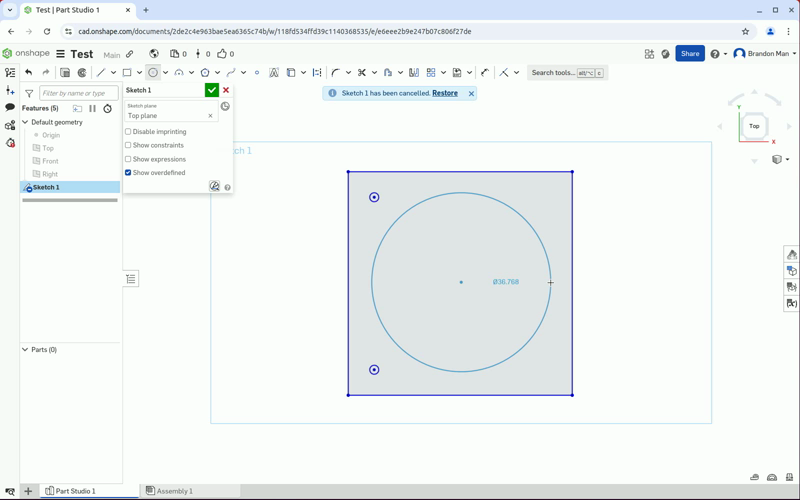
click(550, 282)
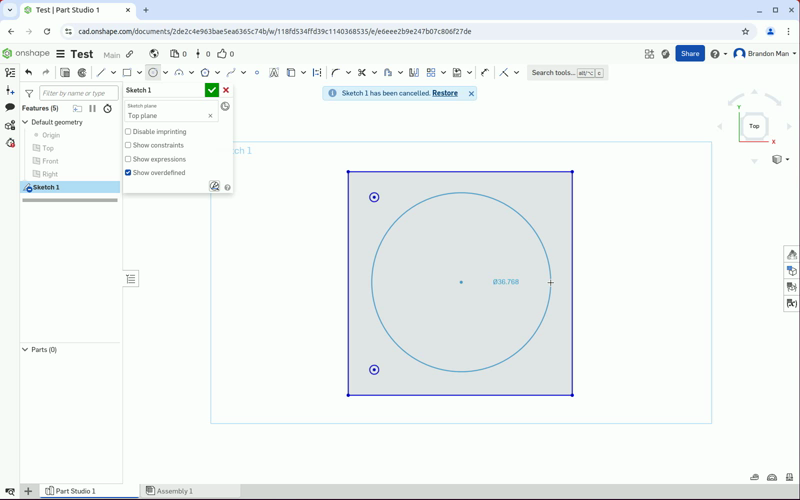
key(esc)
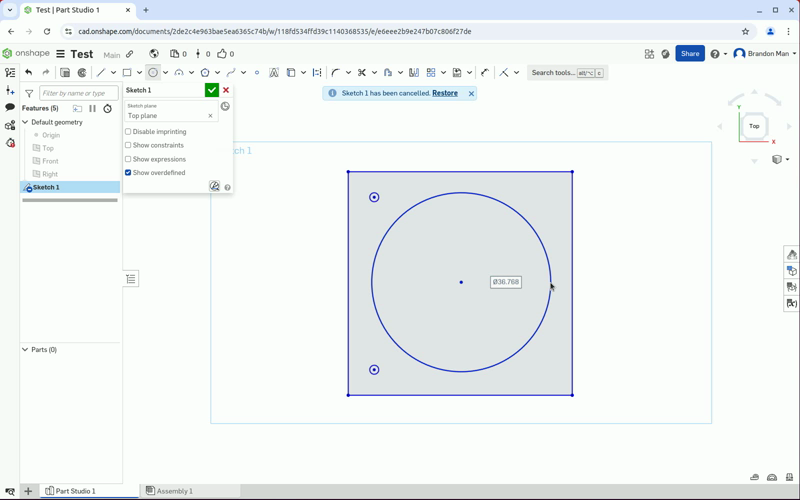
key(c)
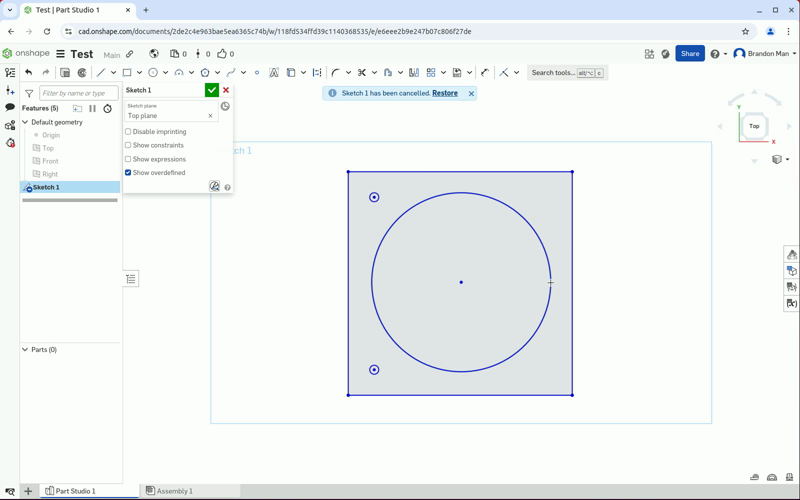
key_down(shift)
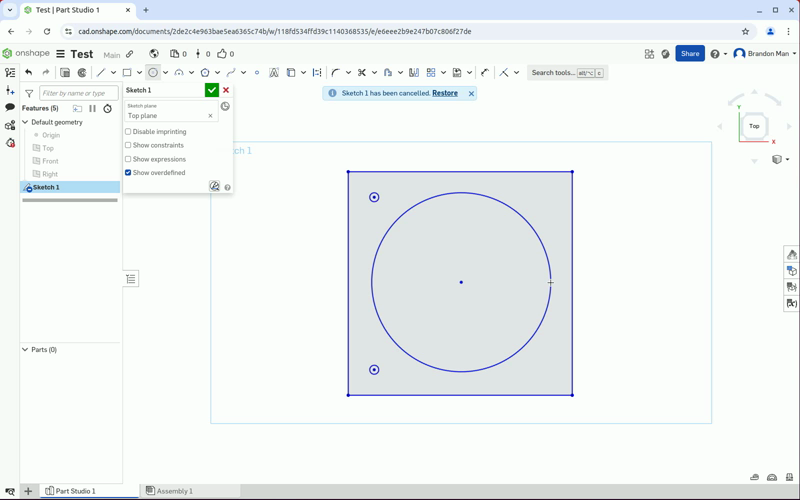
mouse_move(546, 369)
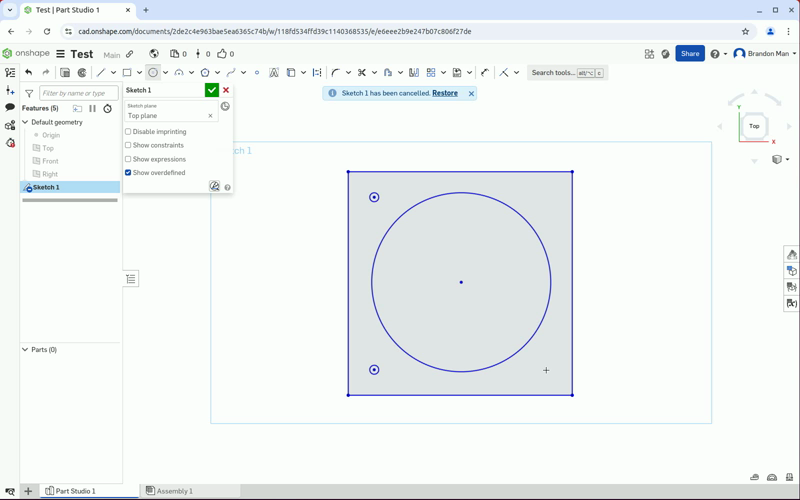
click(546, 369)
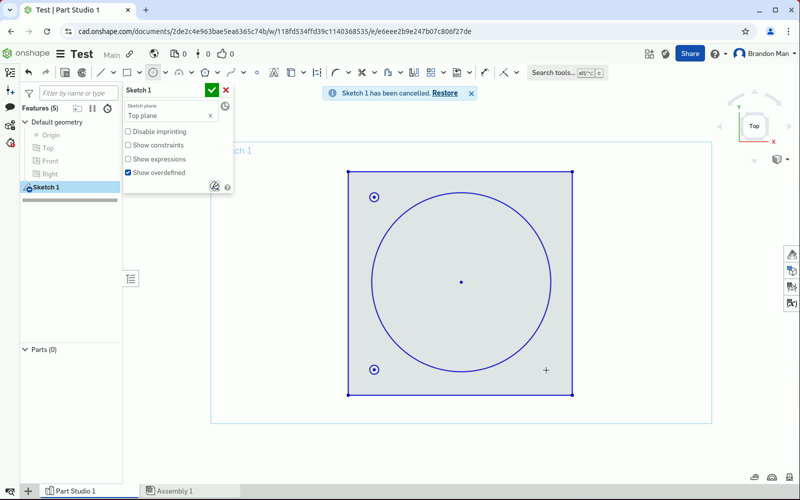
key_up(shift)
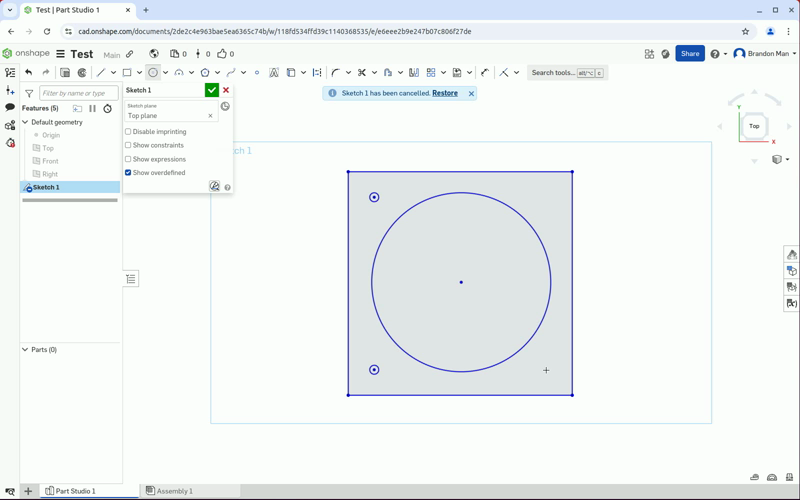
mouse_move(551, 369)
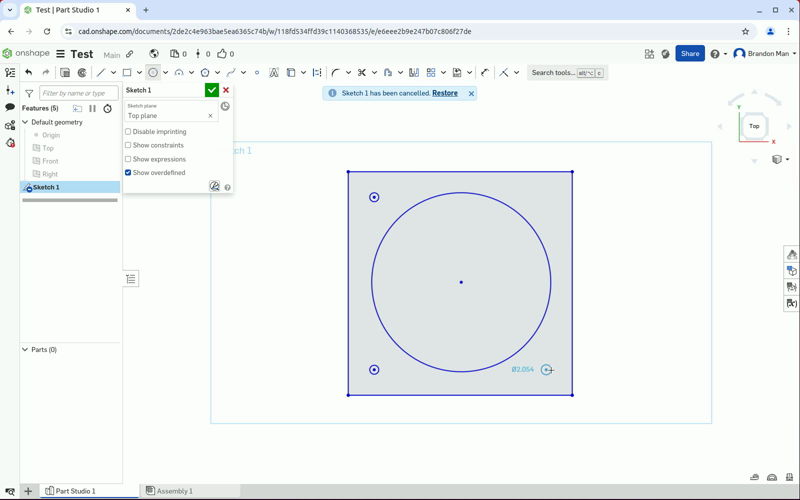
click(551, 369)
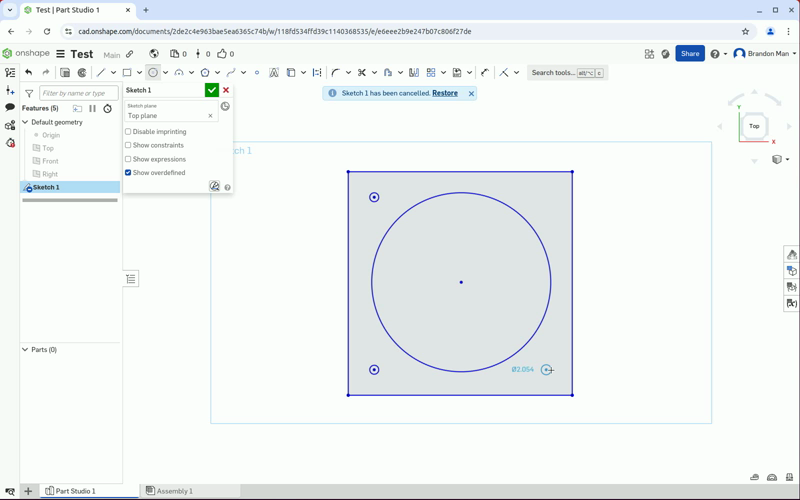
key(esc)
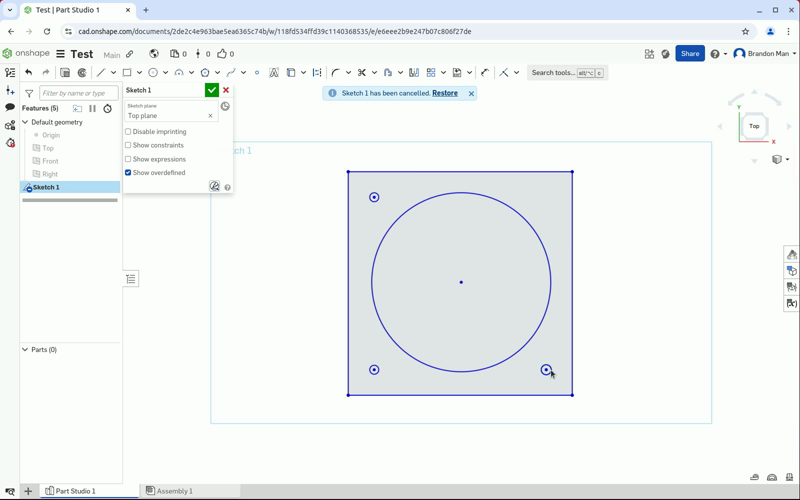
key(c)
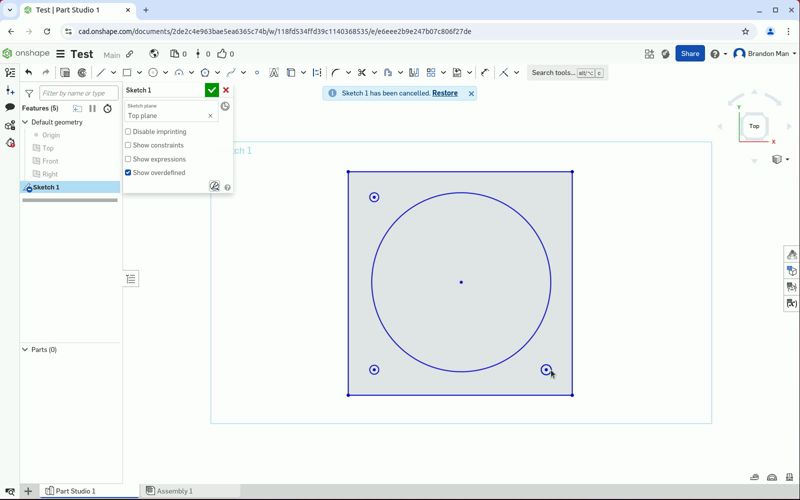
key_down(shift)
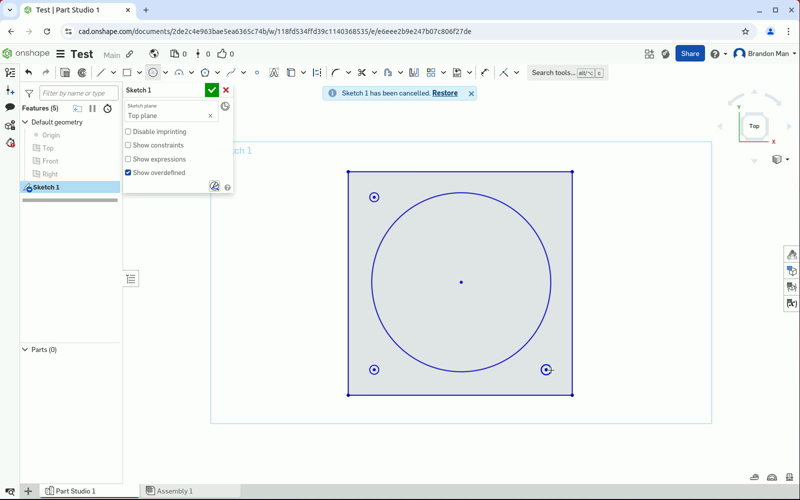
mouse_move(546, 197)
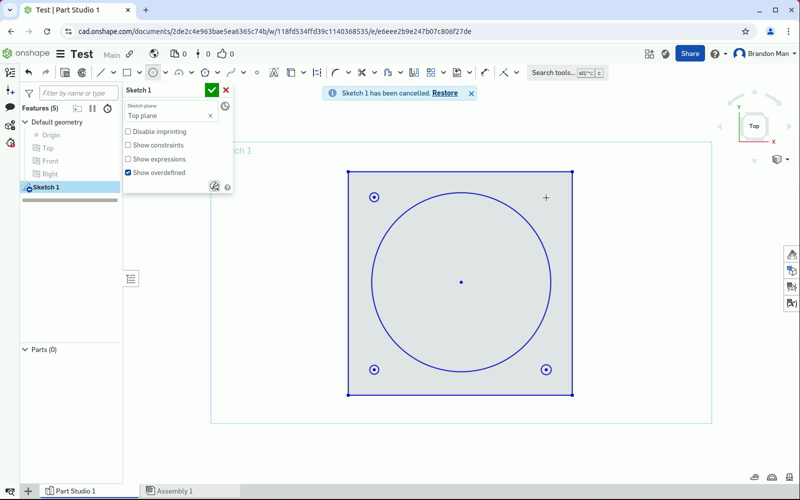
click(546, 197)
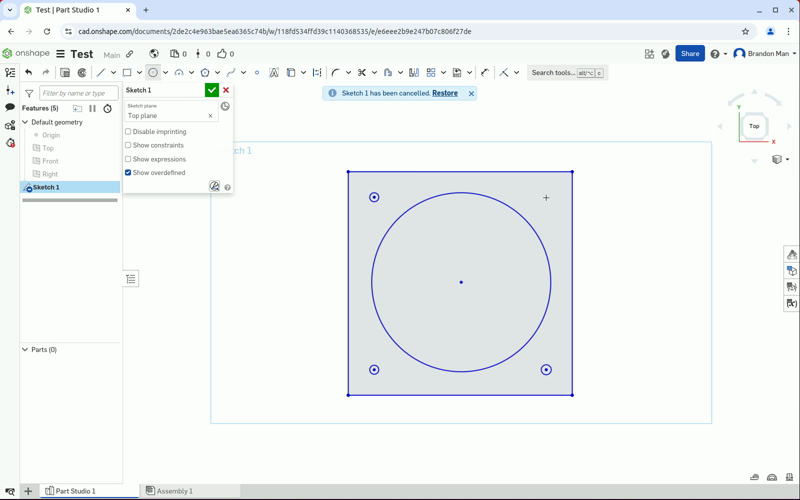
key_up(shift)
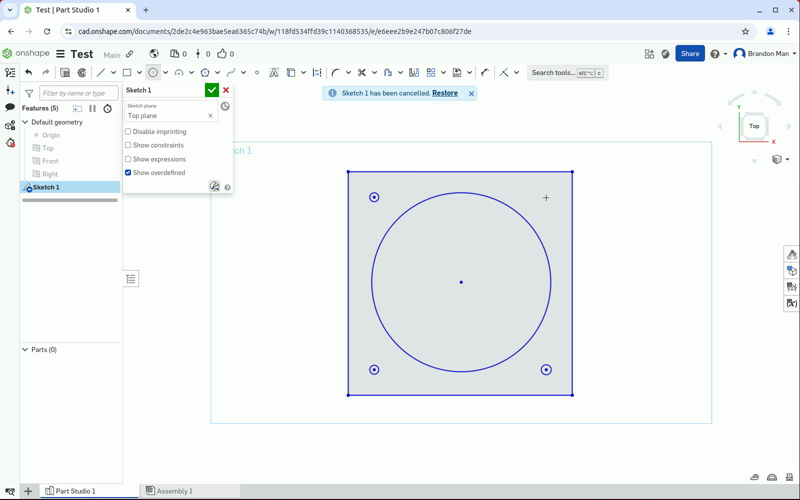
mouse_move(551, 197)
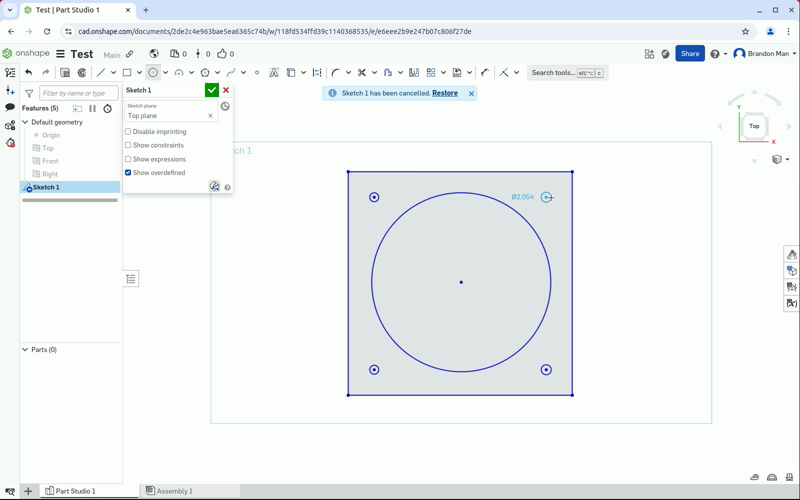
click(551, 197)
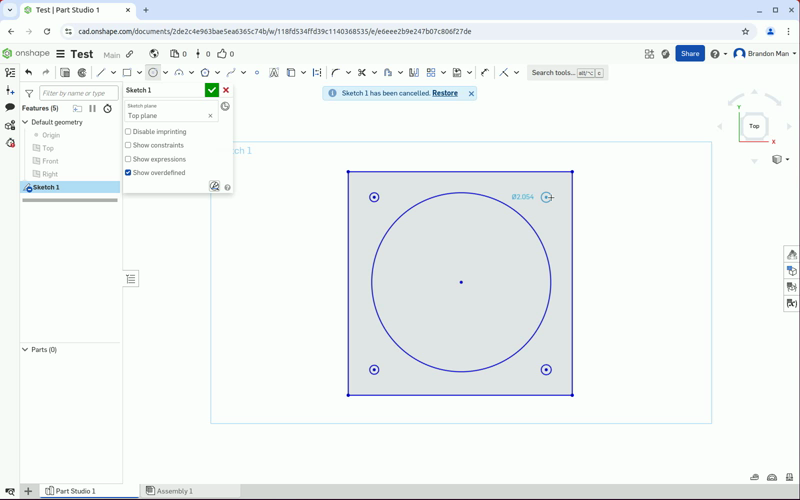
key(esc)
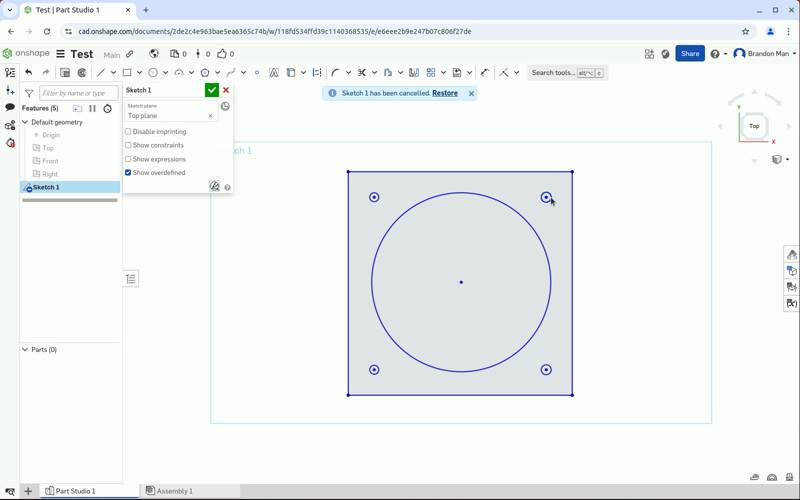
mouse_move(551, 221)
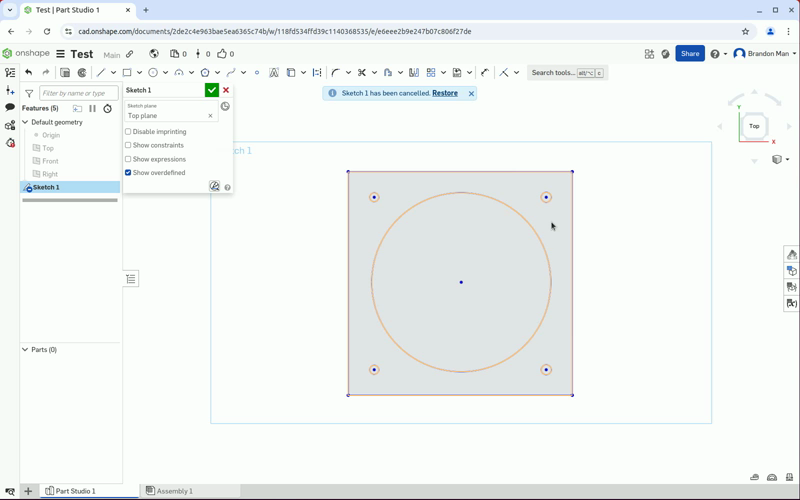
click(551, 221)
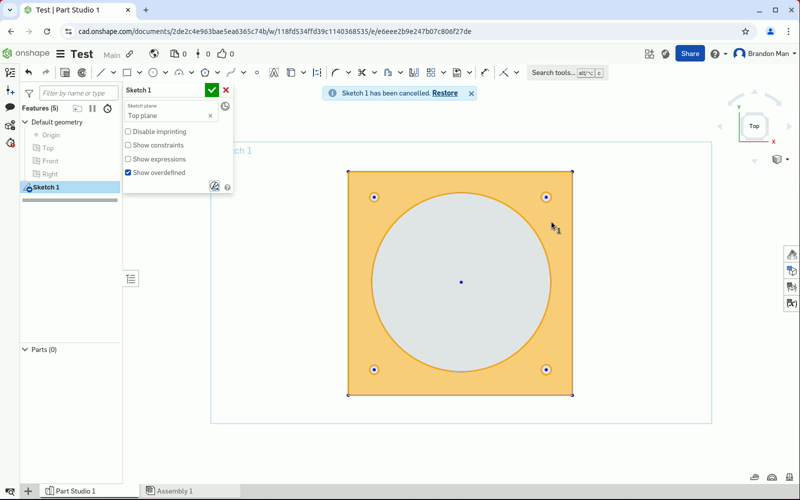
mouse_move(73, 352)
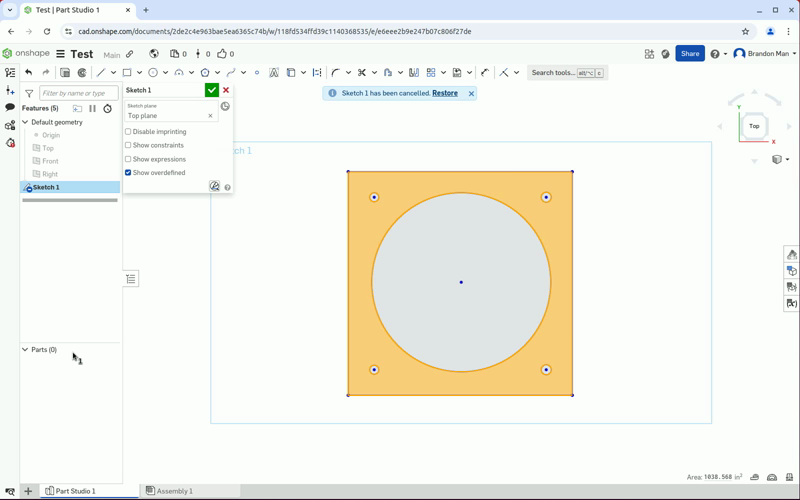
key(shift+y)
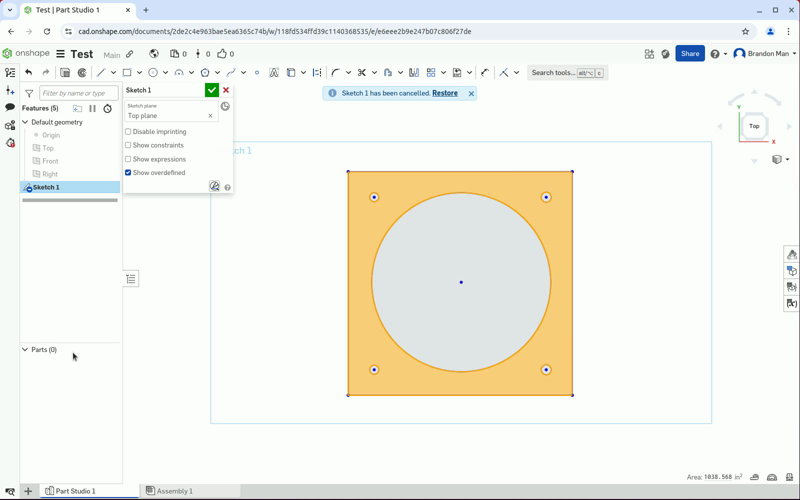
key(shift+e)
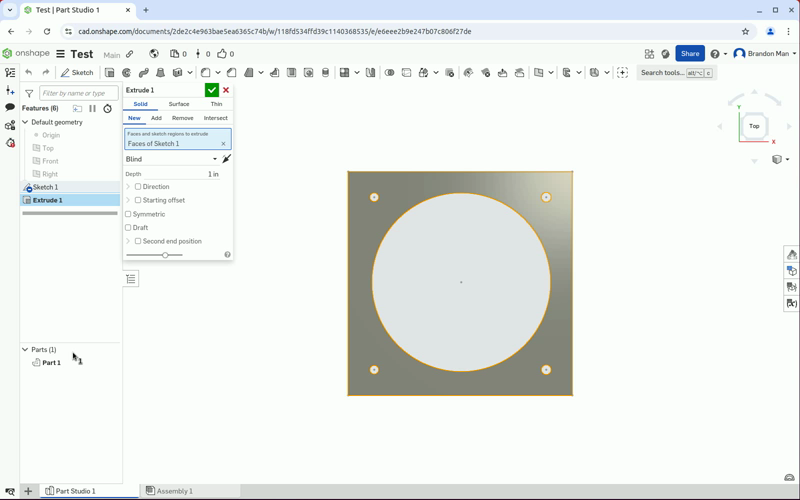
mouse_move(143, 106)
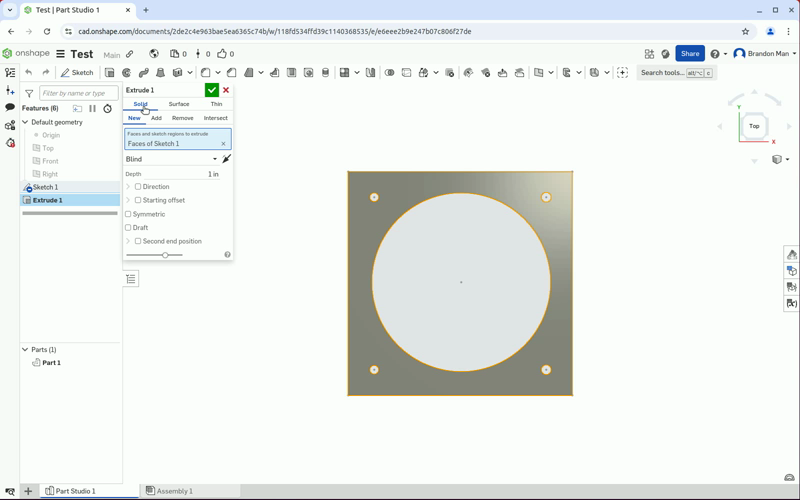
click(143, 106)
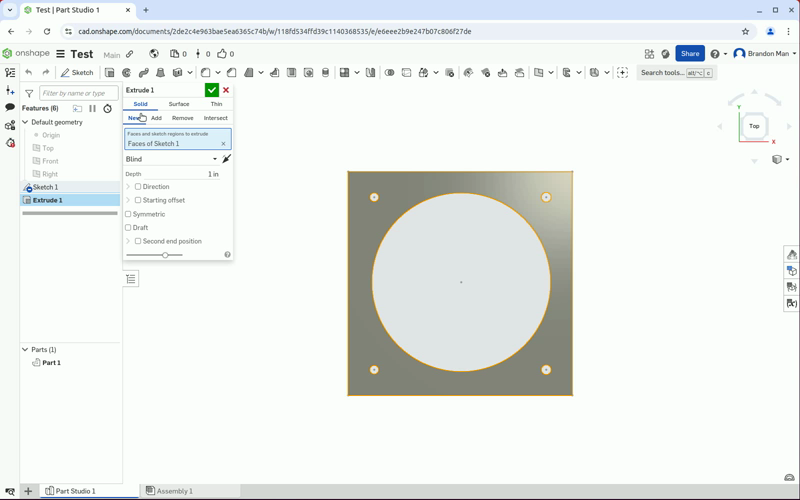
mouse_move(137, 120)
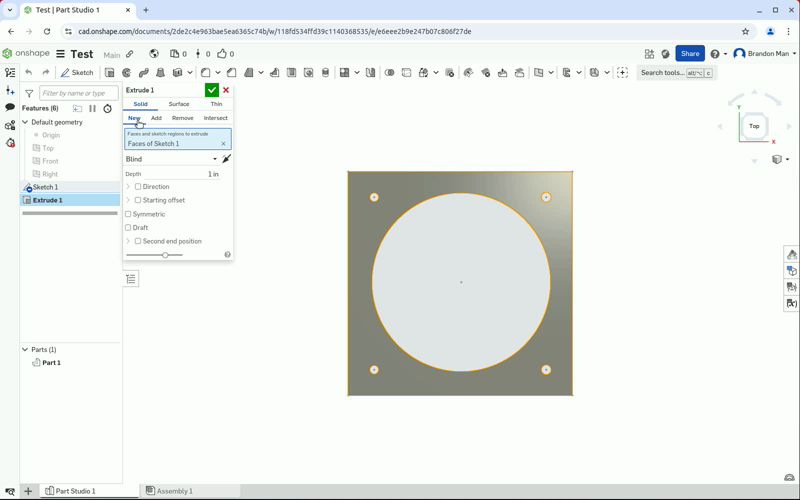
click(137, 120)
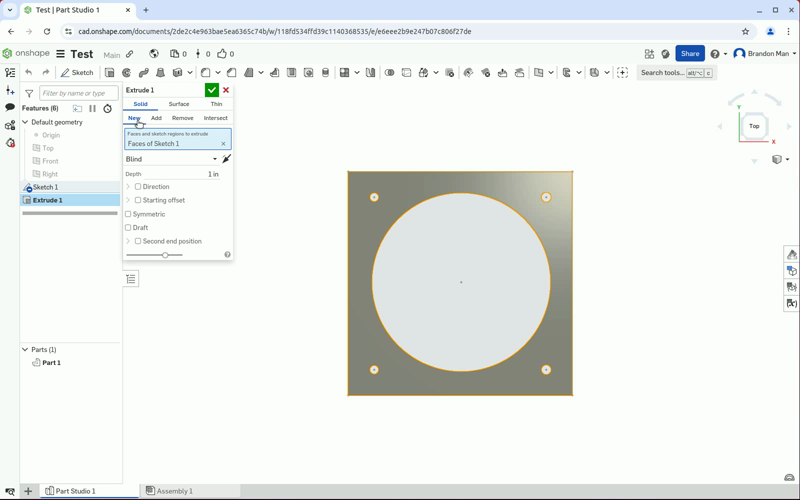
key(tab, 4)
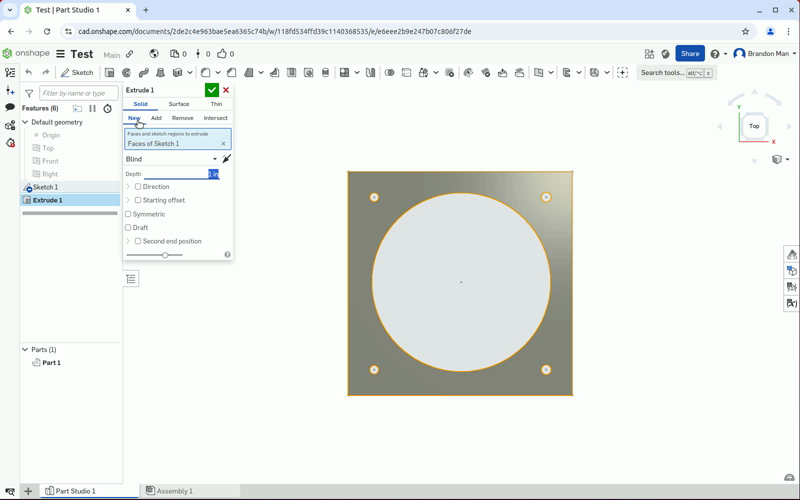
text(0.241)
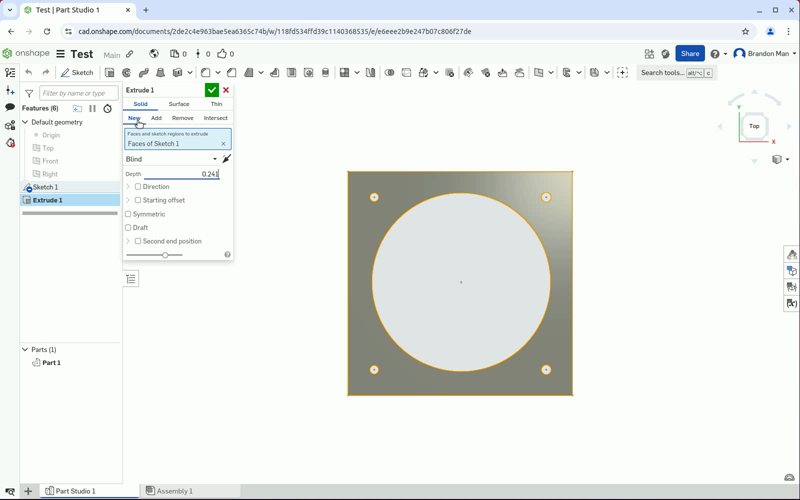
key(enter)
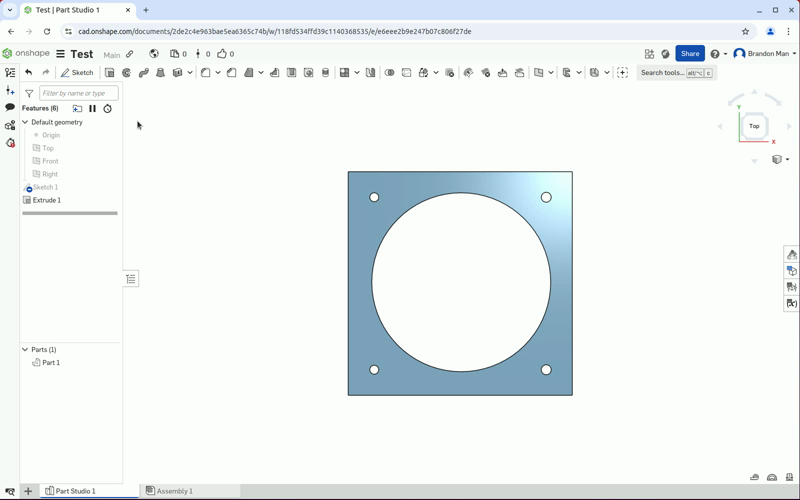
key(shift+h)
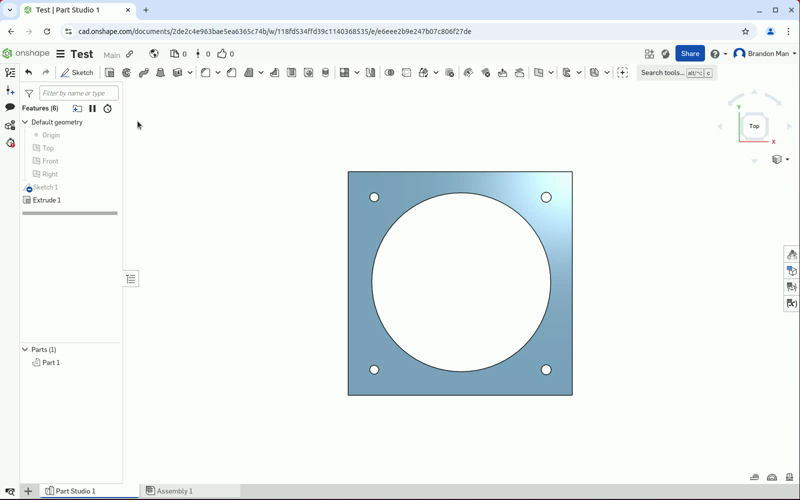
key(shift+h)
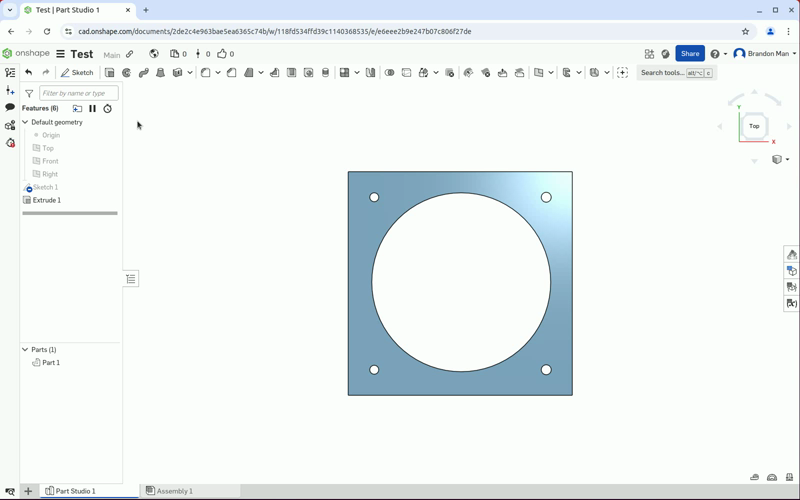
mouse_move(73, 189)
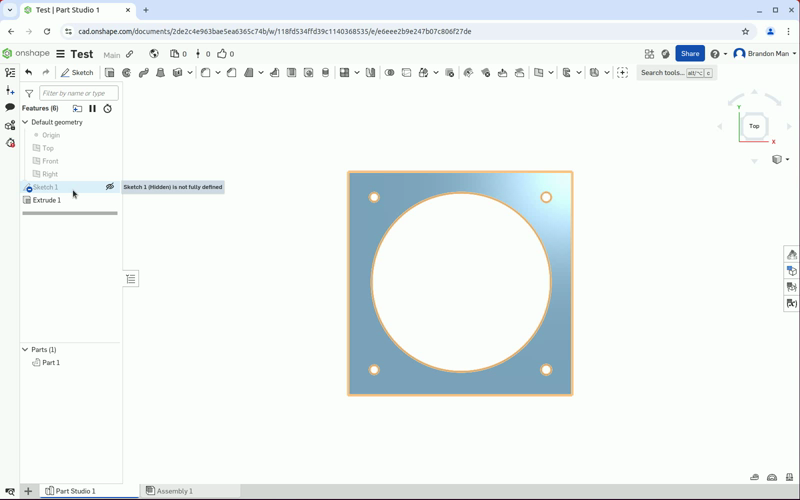
click(73, 189)
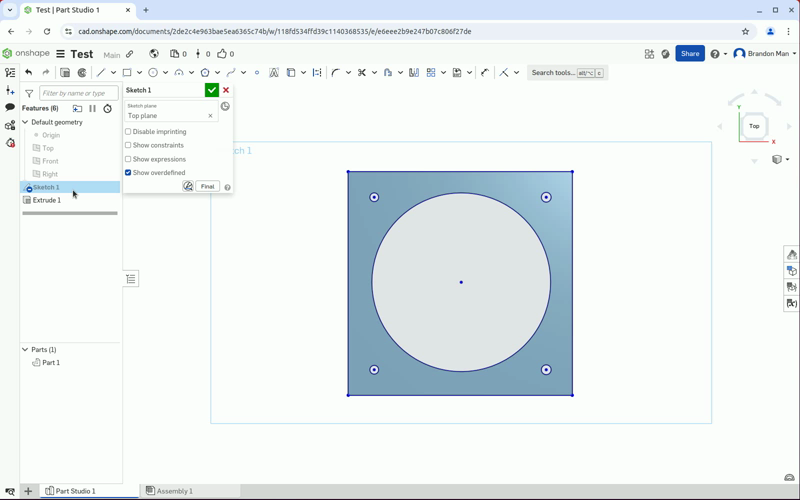
mouse_move(229, 92)
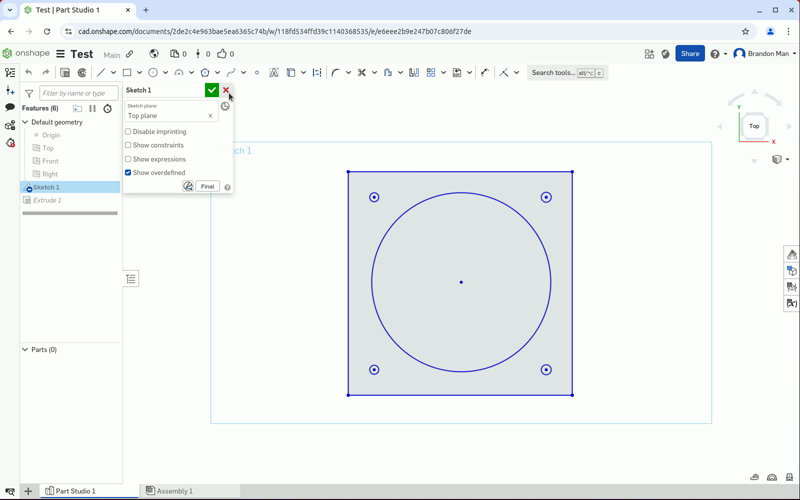
click(229, 92)
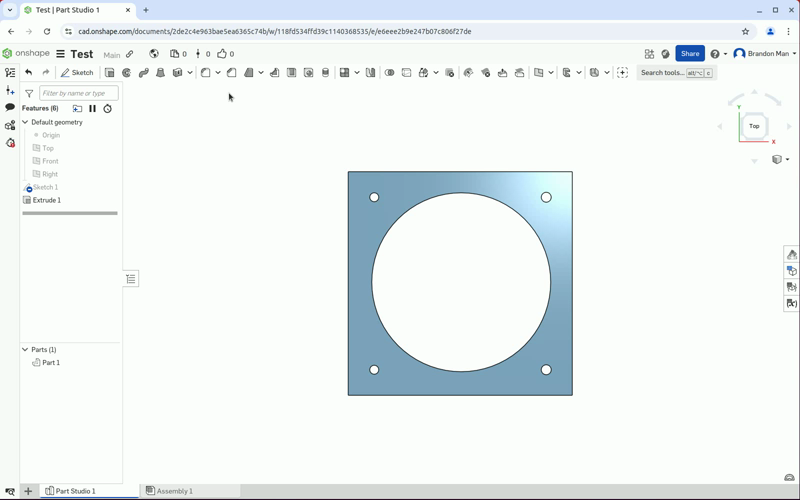
mouse_move(541, 75)
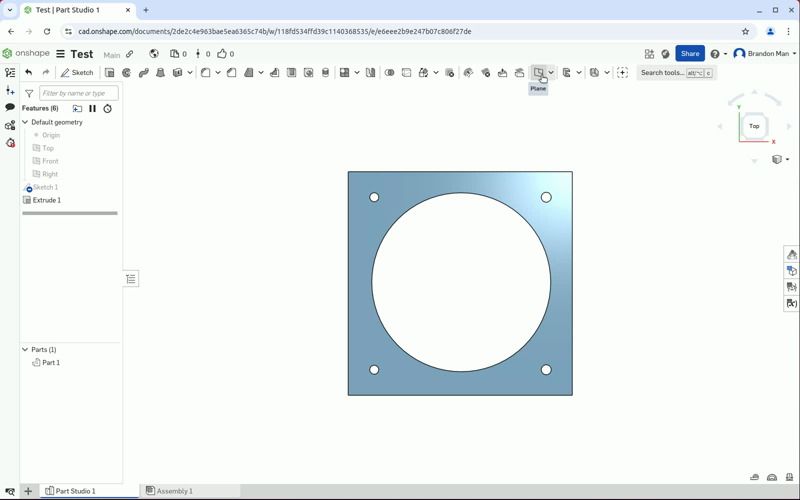
click(541, 75)
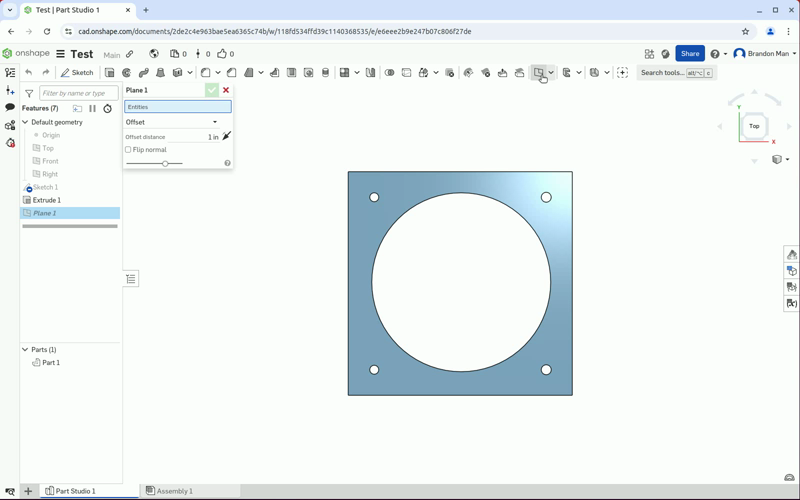
mouse_move(73, 150)
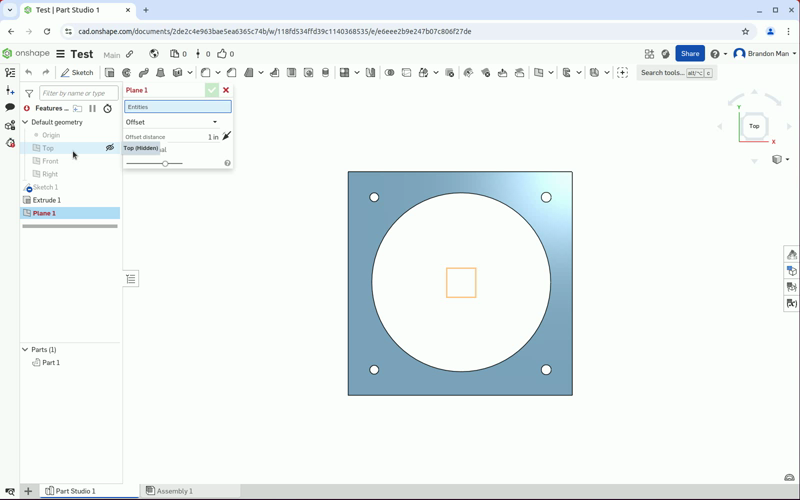
click(73, 150)
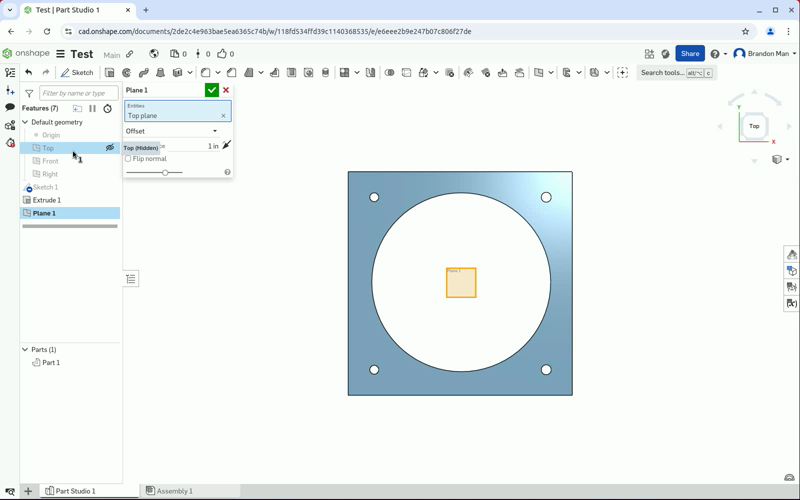
key(tab, 2)
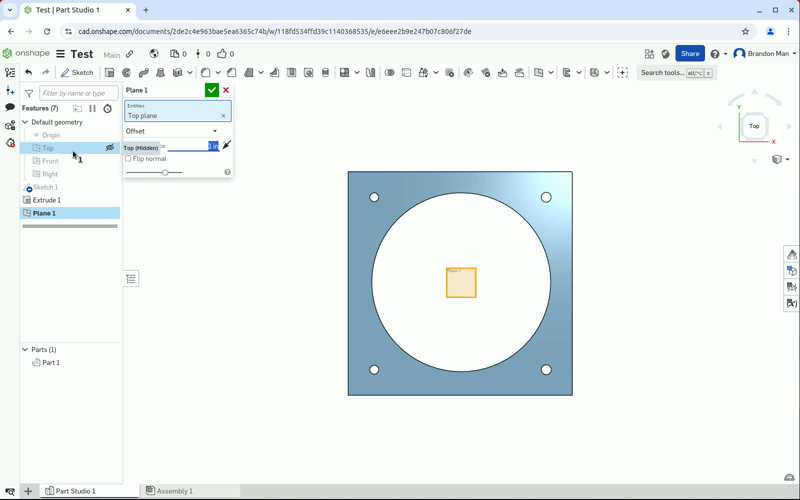
text(0.246)
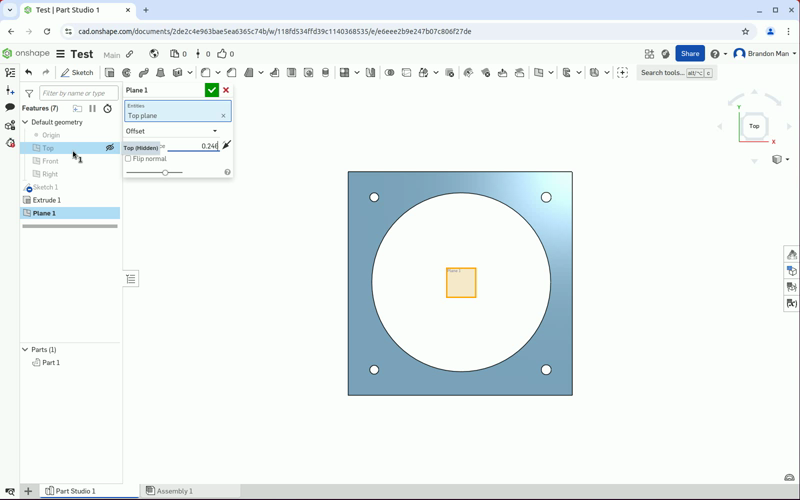
key(enter, 2)
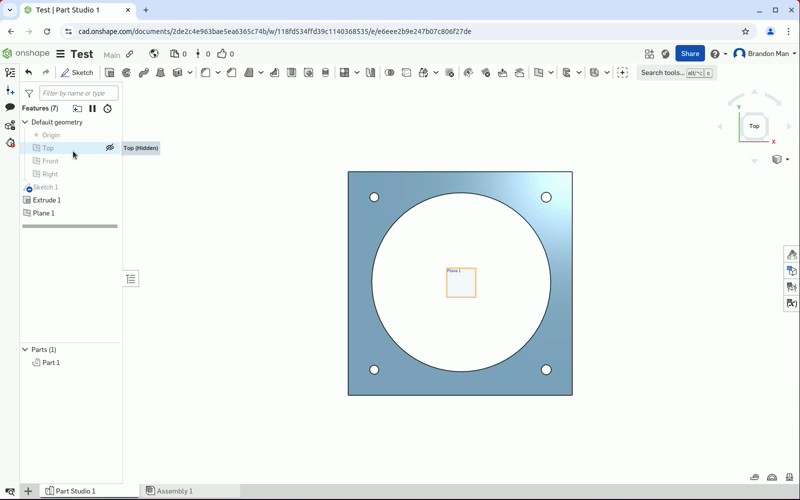
key(shift+s)
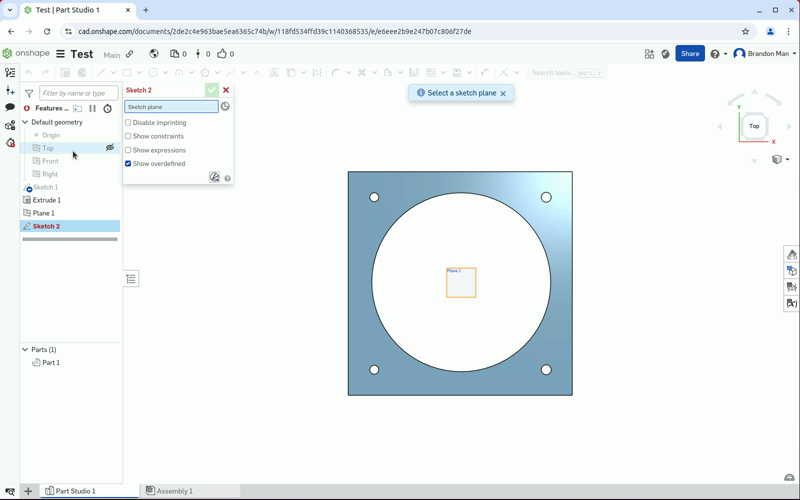
mouse_move(73, 215)
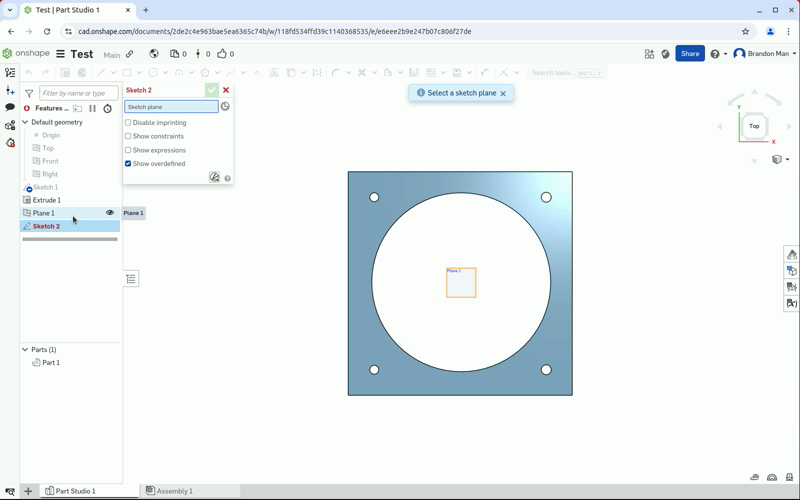
click(73, 215)
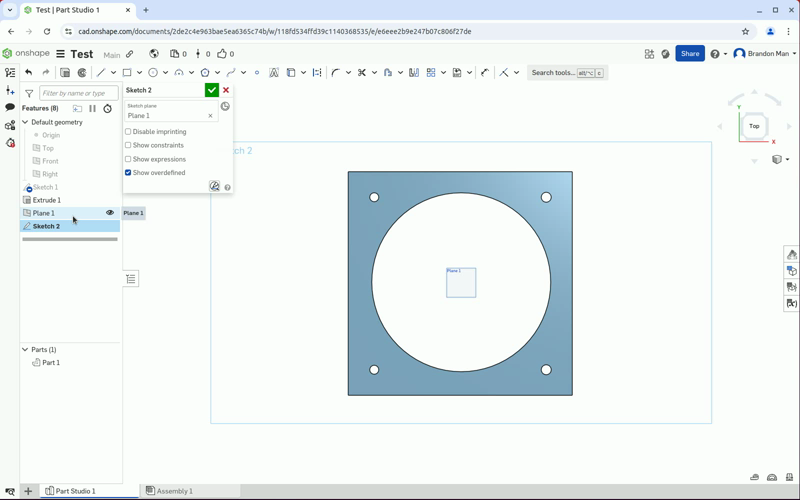
mouse_move(73, 352)
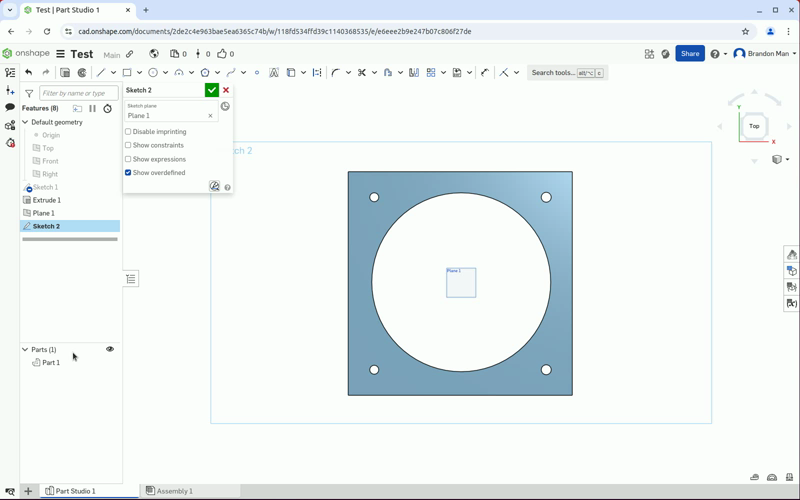
key(y)
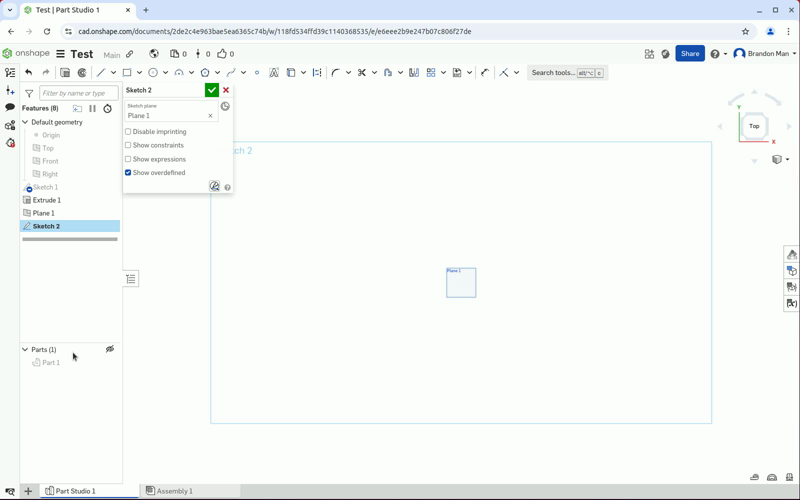
key(c)
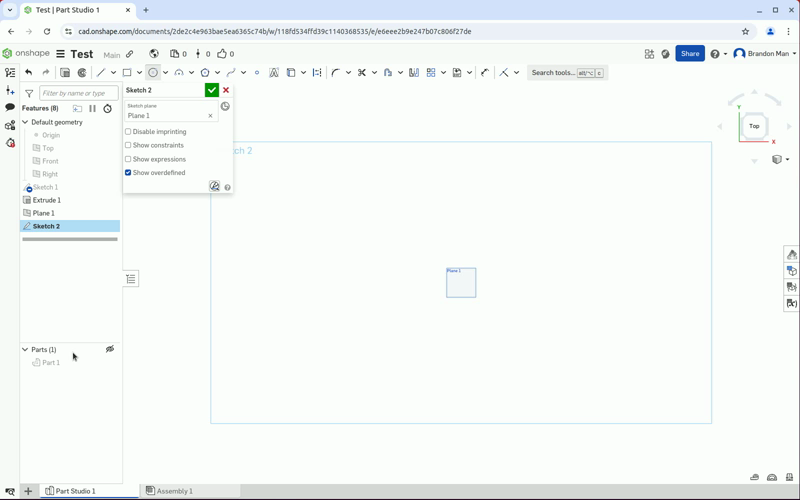
key_down(shift)
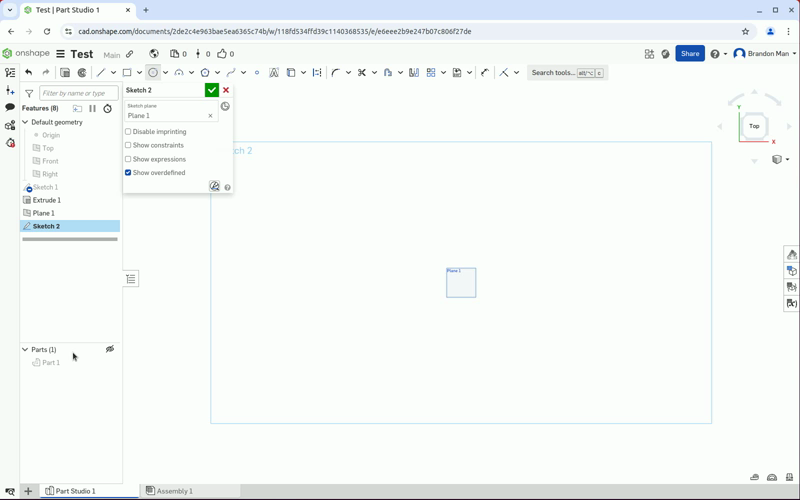
mouse_move(460, 282)
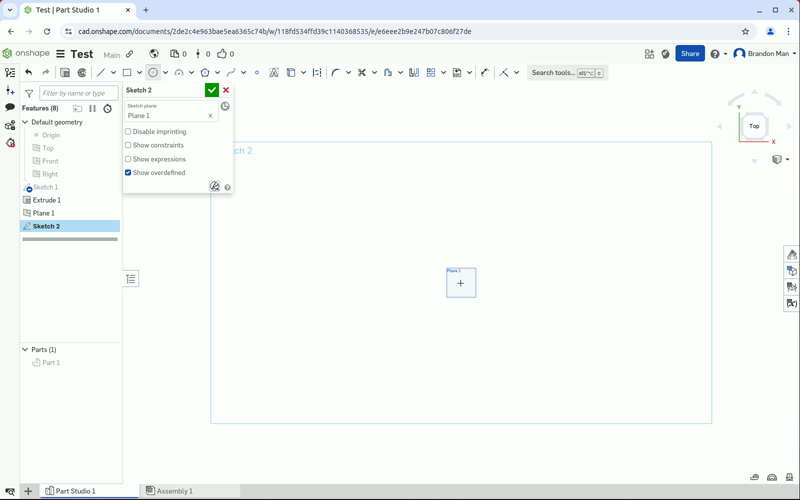
click(460, 282)
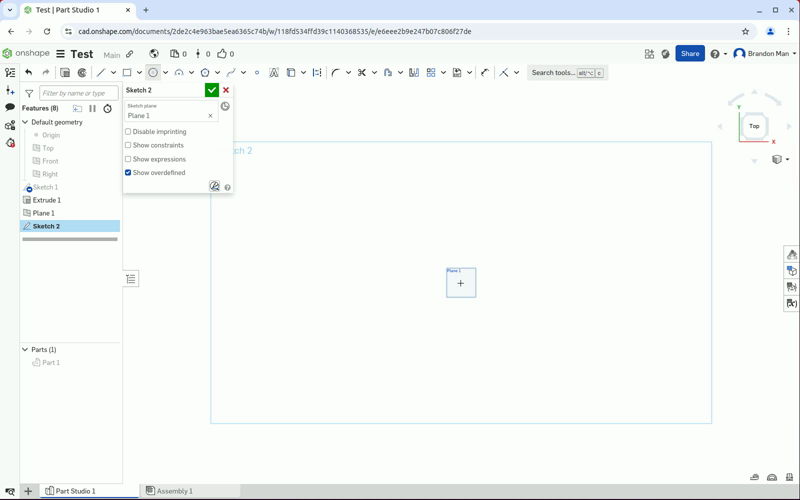
key_up(shift)
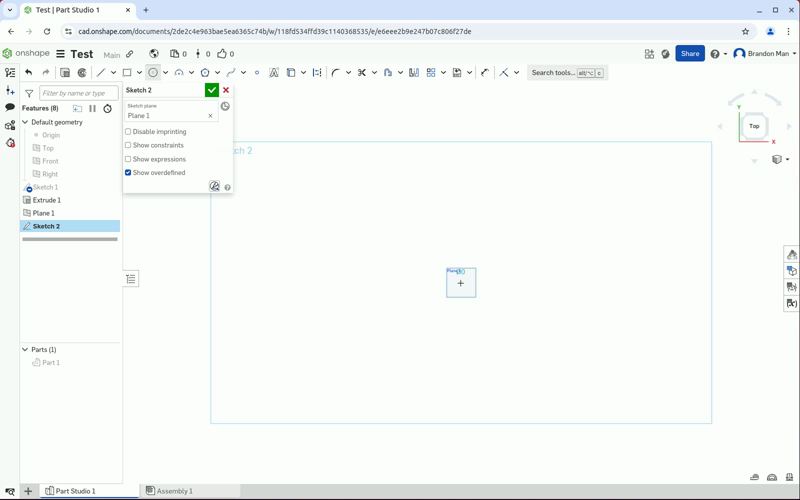
mouse_move(555, 282)
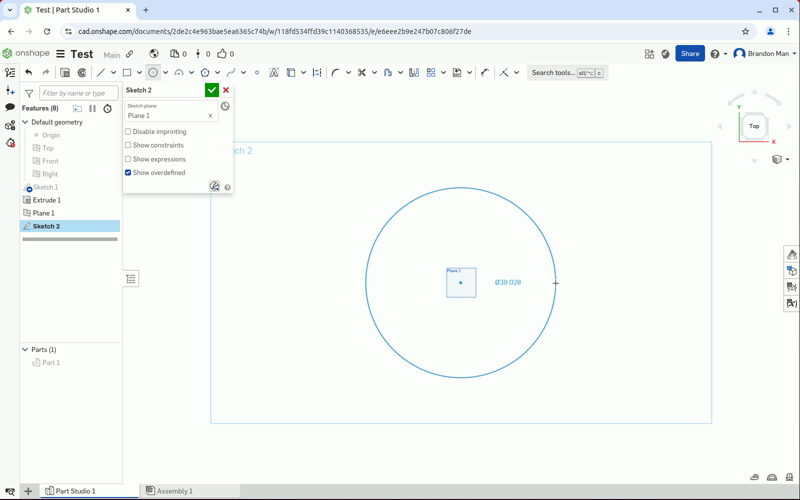
click(555, 282)
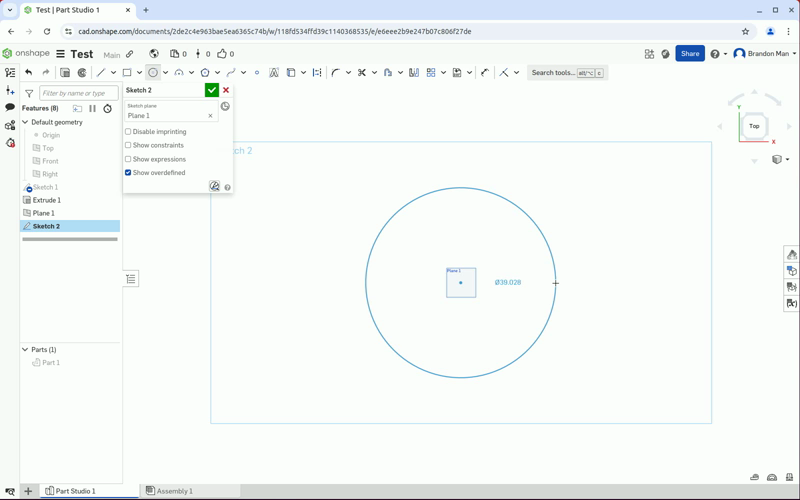
key(esc)
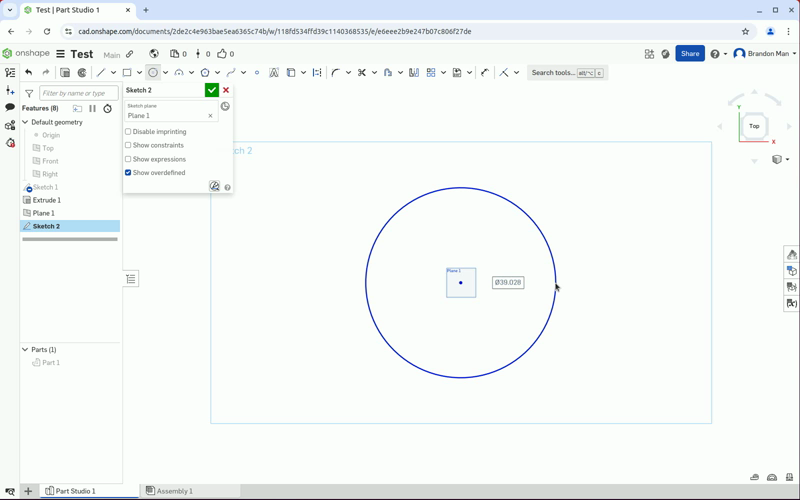
key(c)
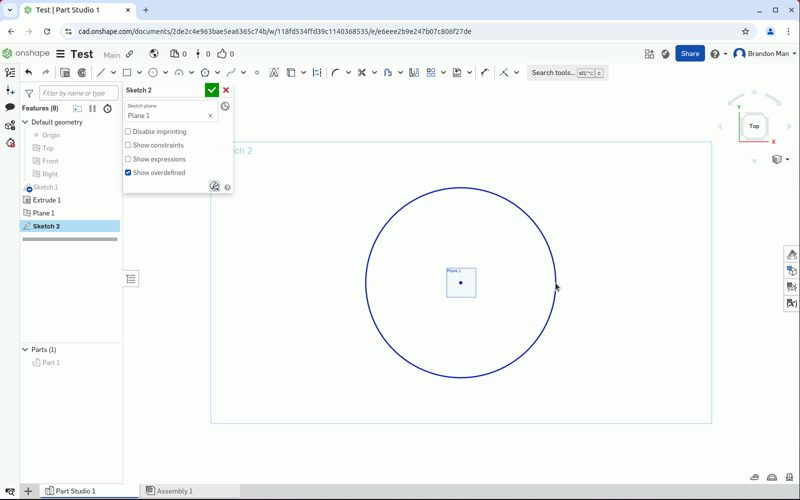
key_down(shift)
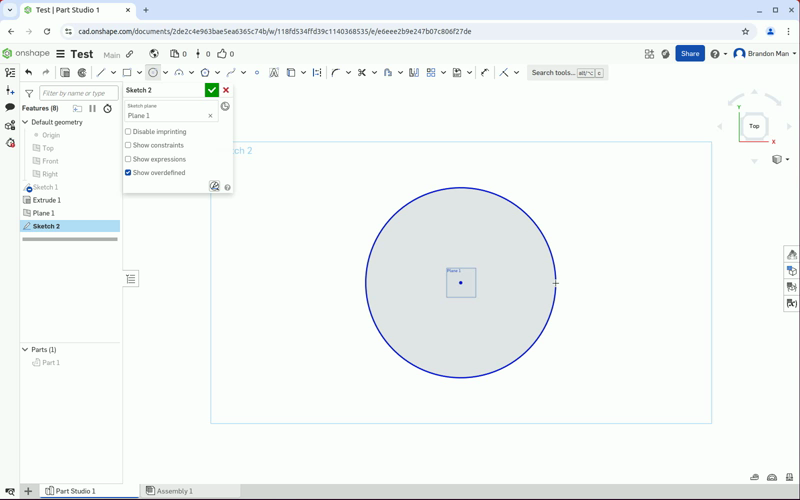
mouse_move(460, 282)
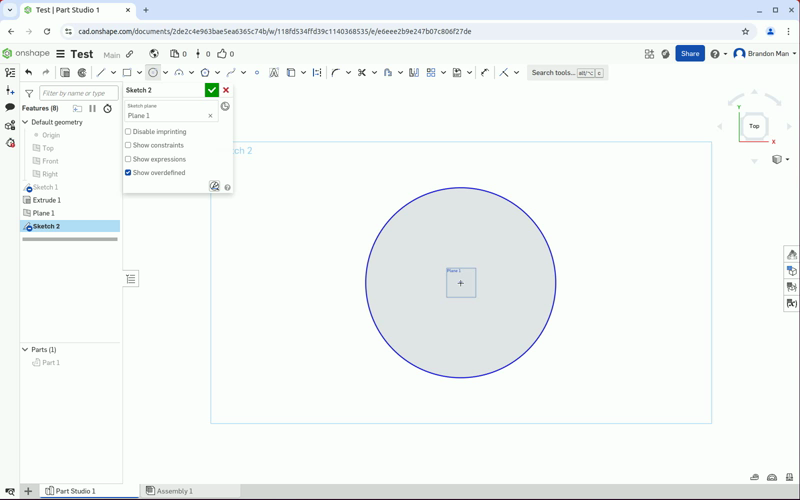
click(460, 282)
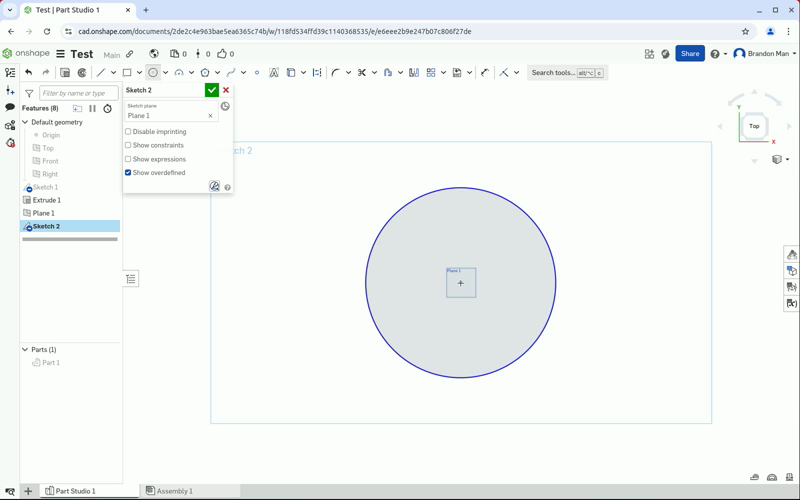
key_up(shift)
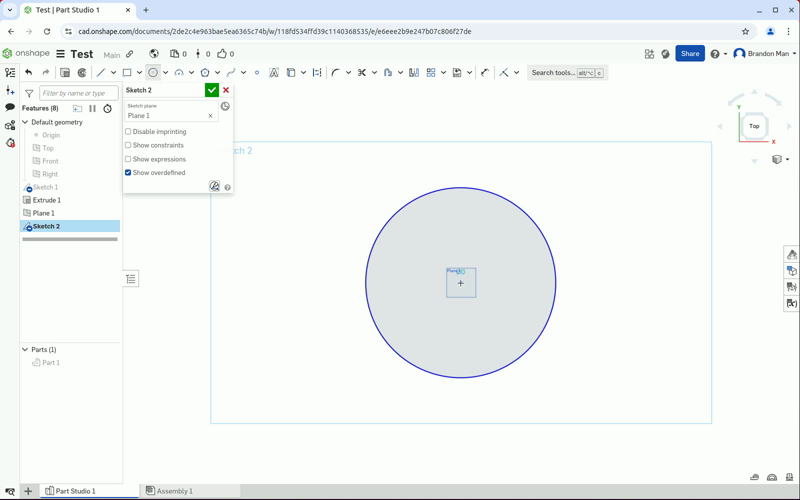
mouse_move(551, 282)
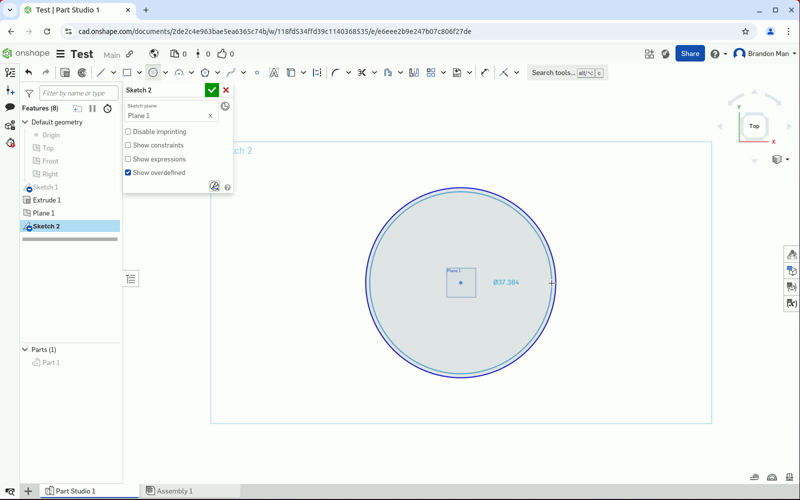
scroll(6)
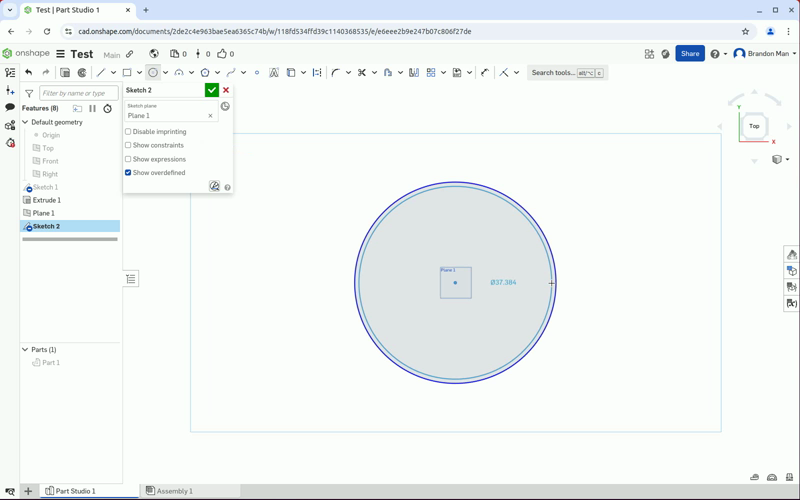
scroll(6)
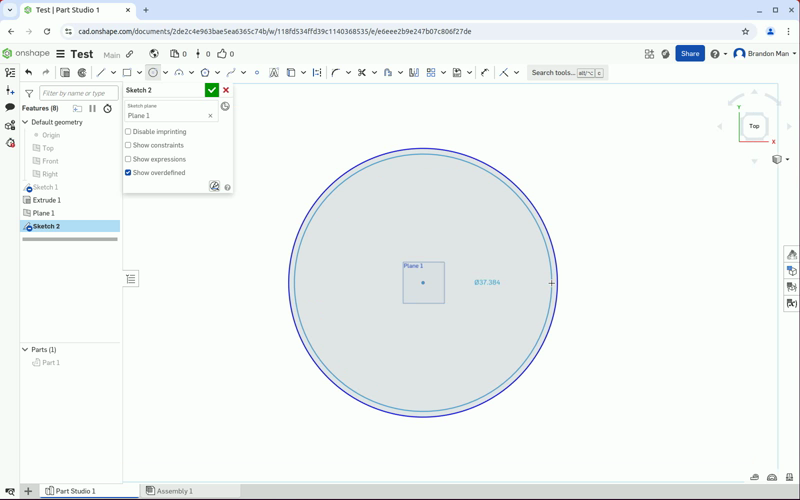
scroll(6)
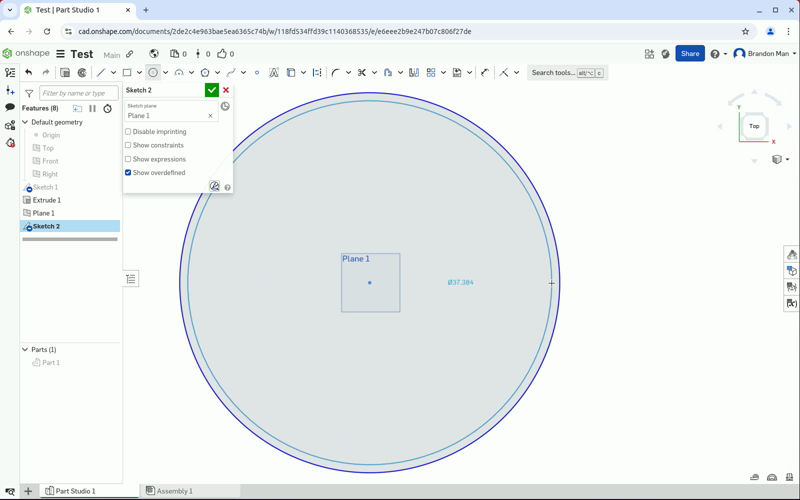
scroll(6)
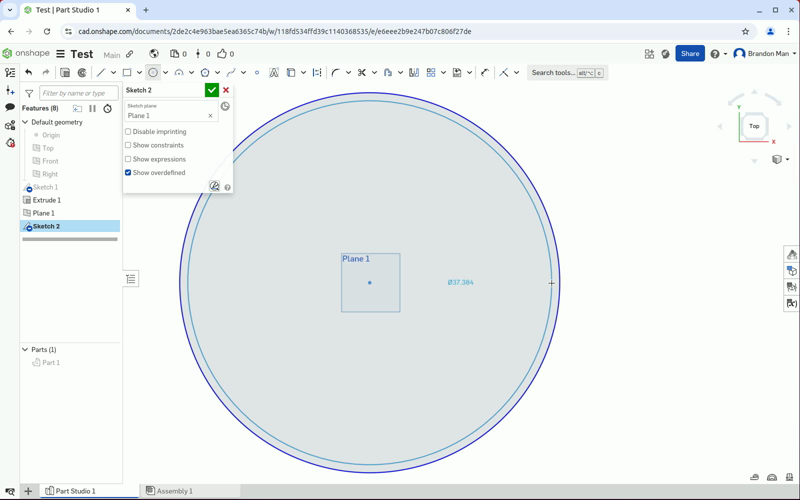
scroll(6)
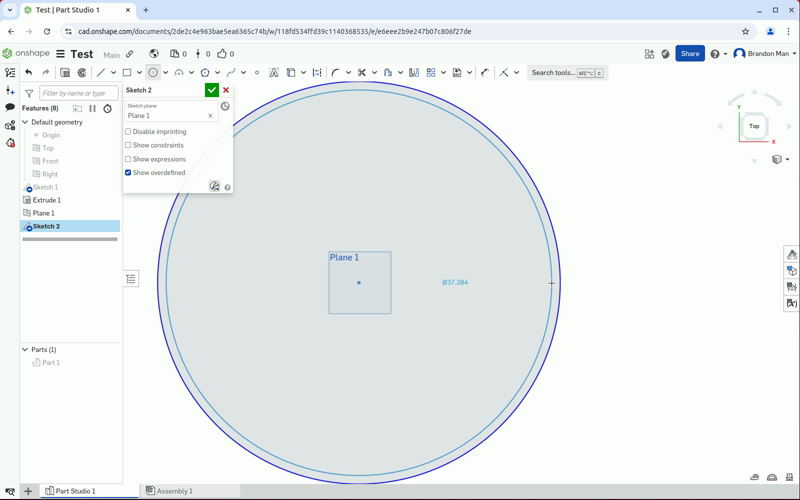
scroll(6)
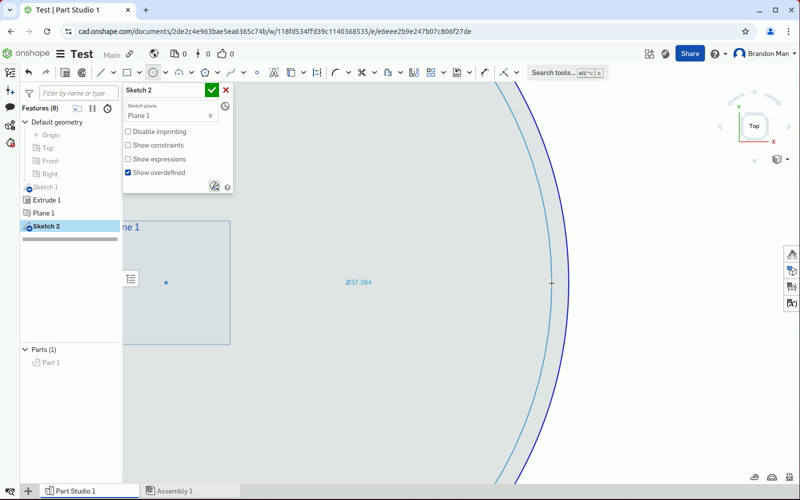
scroll(6)
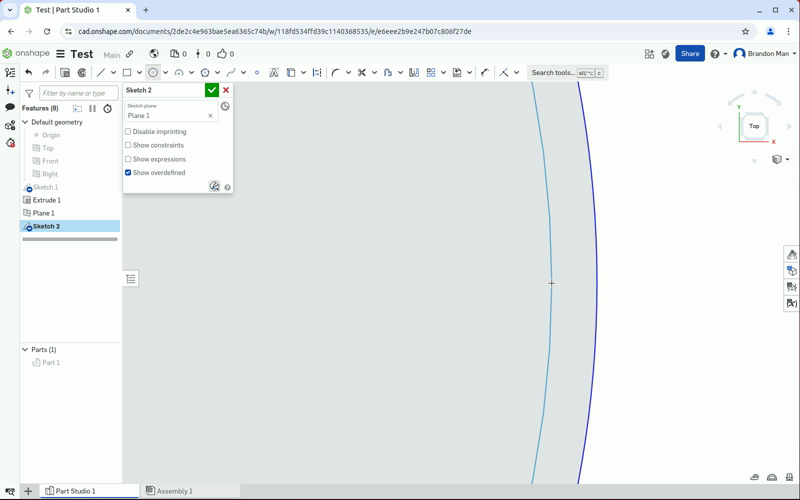
click(551, 282)
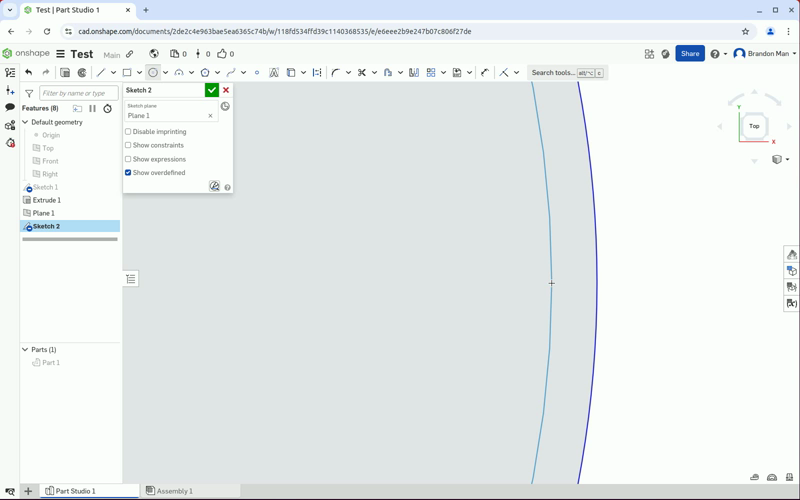
scroll(-6)
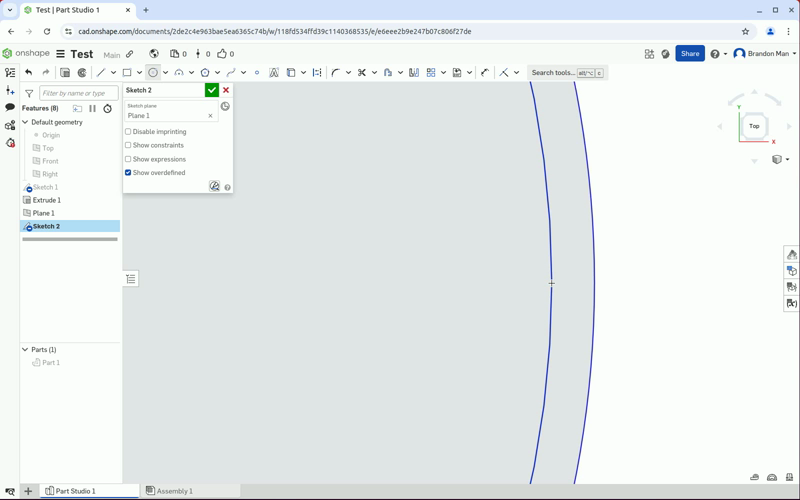
scroll(-6)
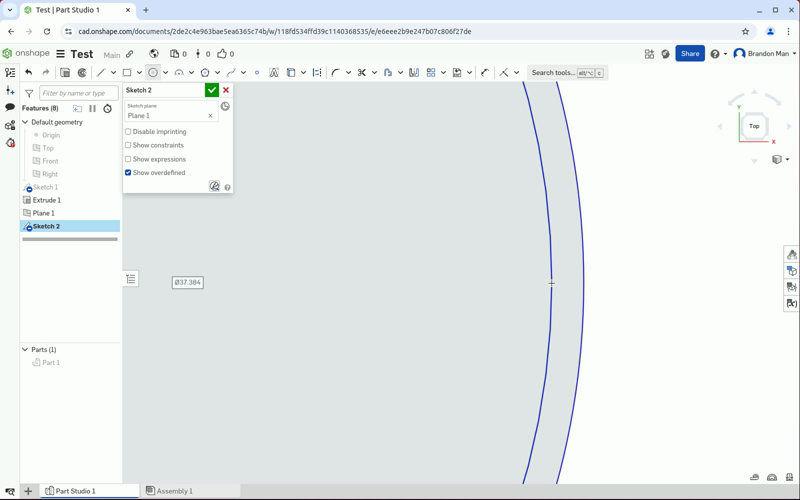
scroll(-6)
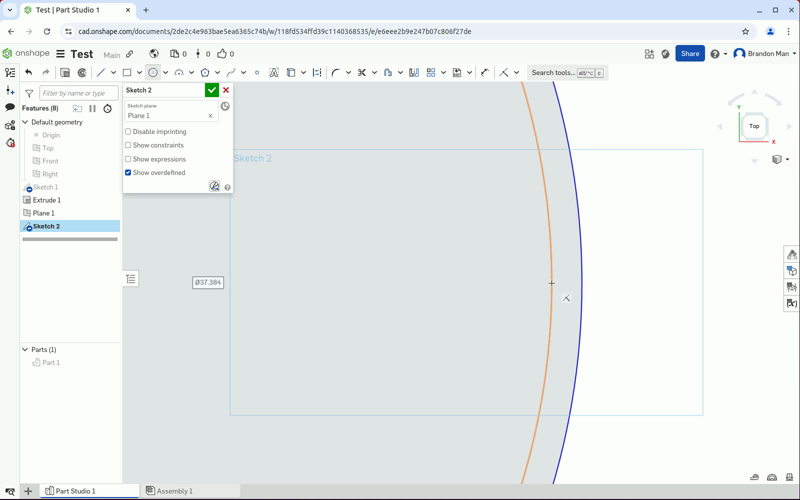
scroll(-6)
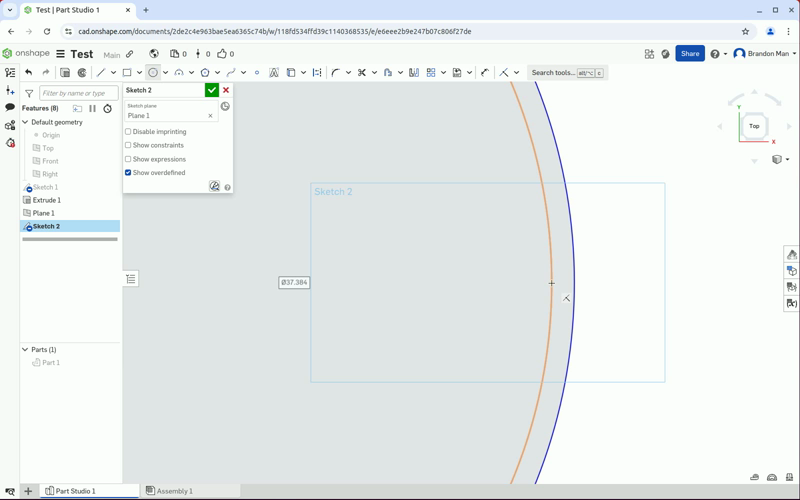
scroll(-6)
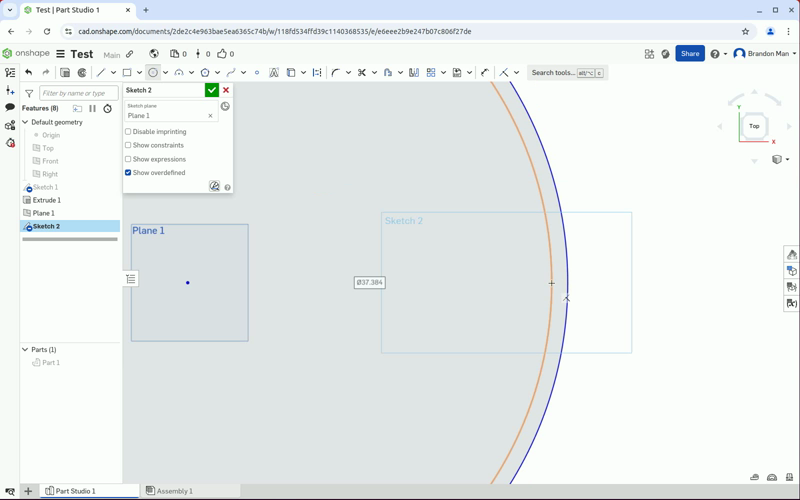
scroll(-6)
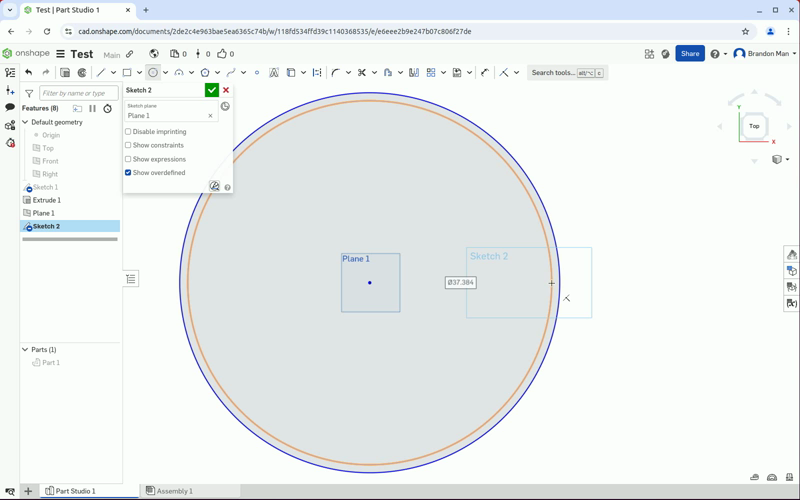
scroll(-6)
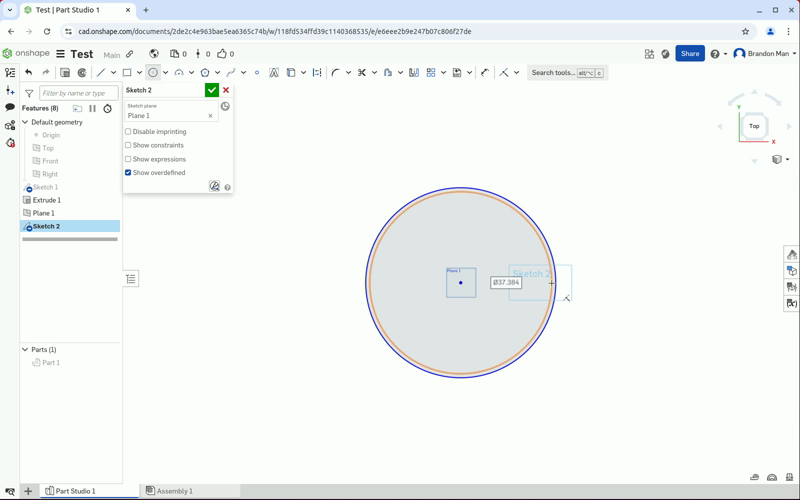
key(esc)
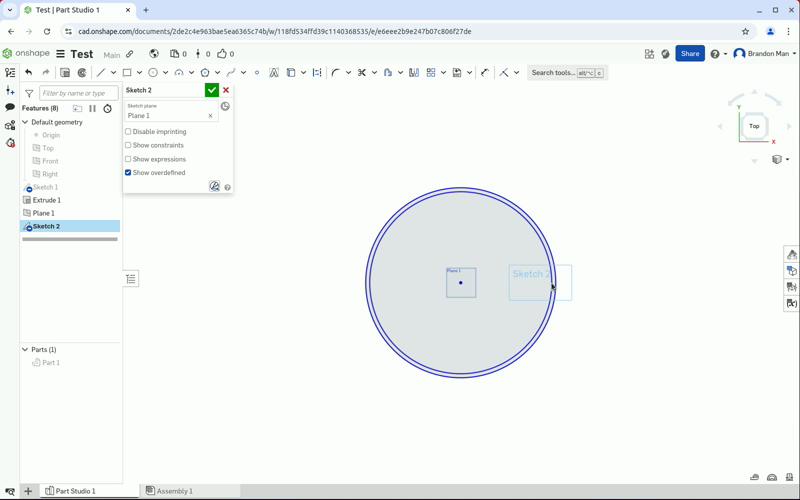
mouse_move(369, 301)
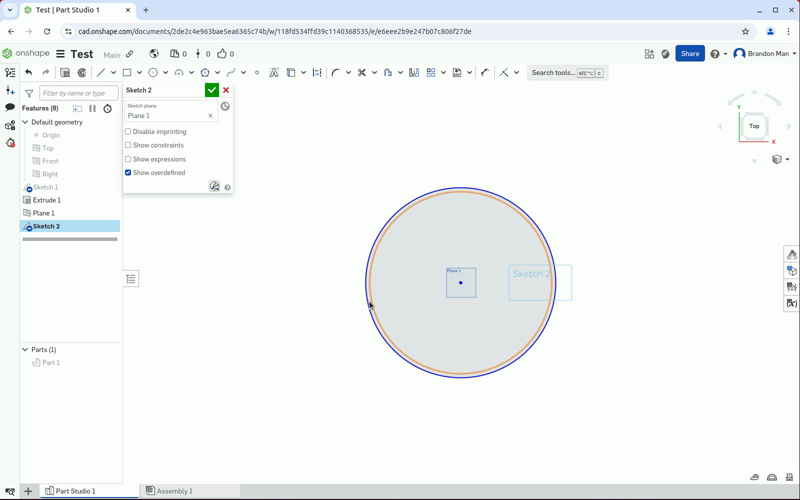
click(369, 301)
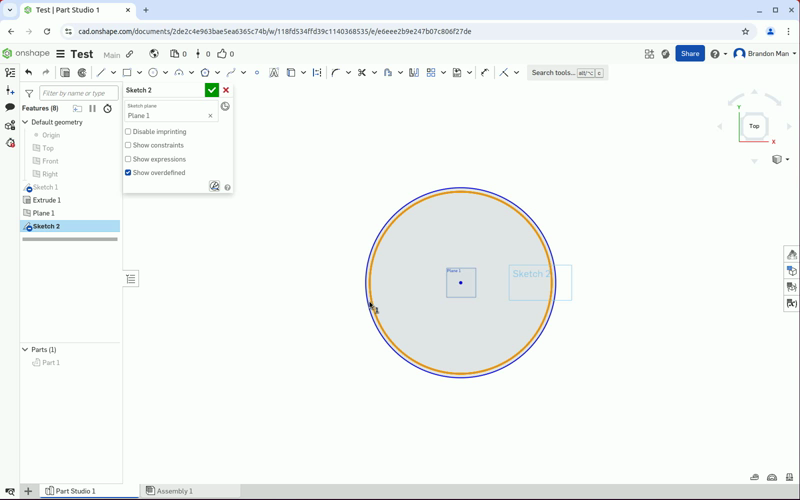
mouse_move(73, 352)
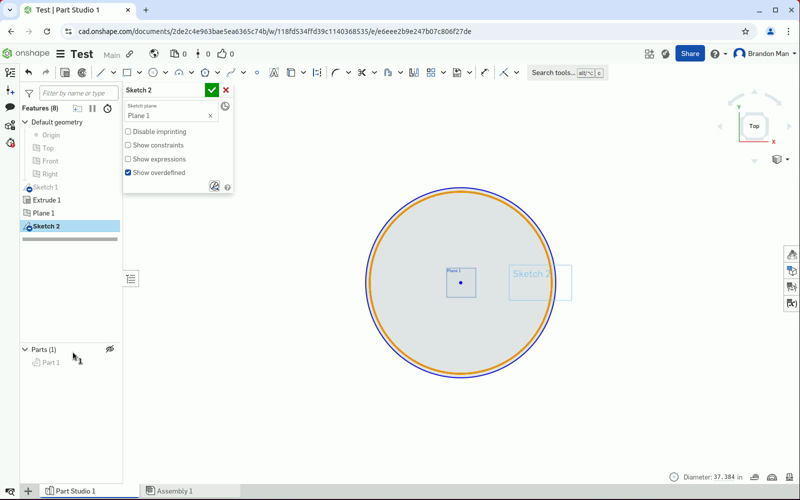
key(shift+y)
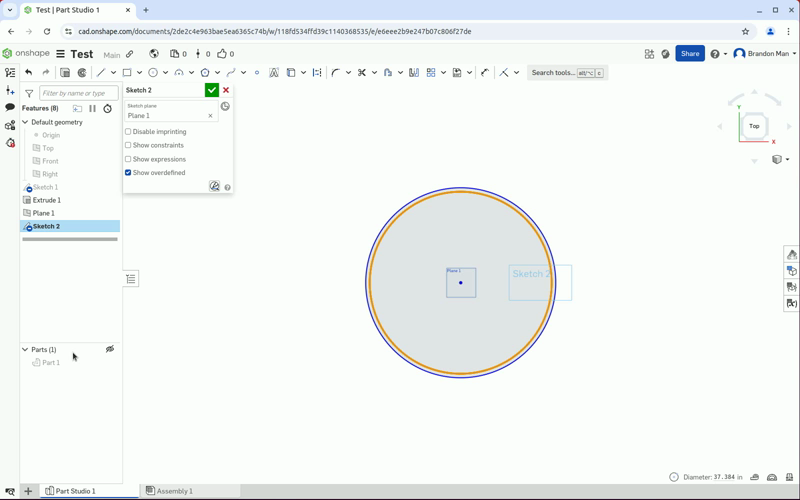
key(shift+e)
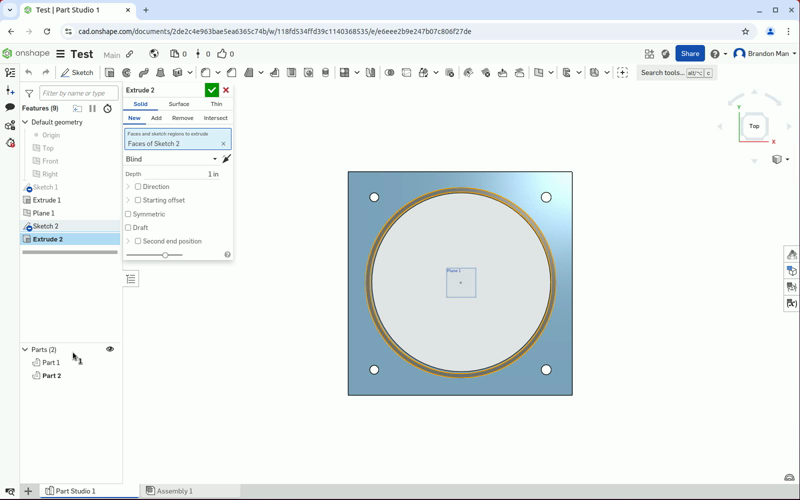
mouse_move(143, 106)
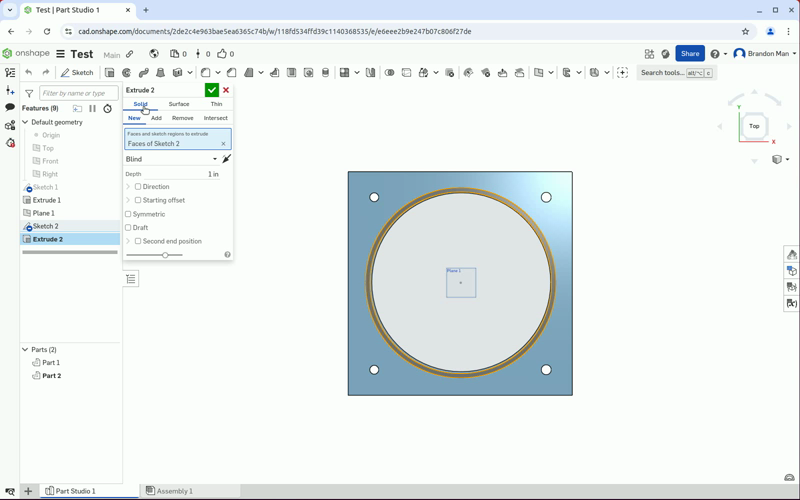
click(143, 106)
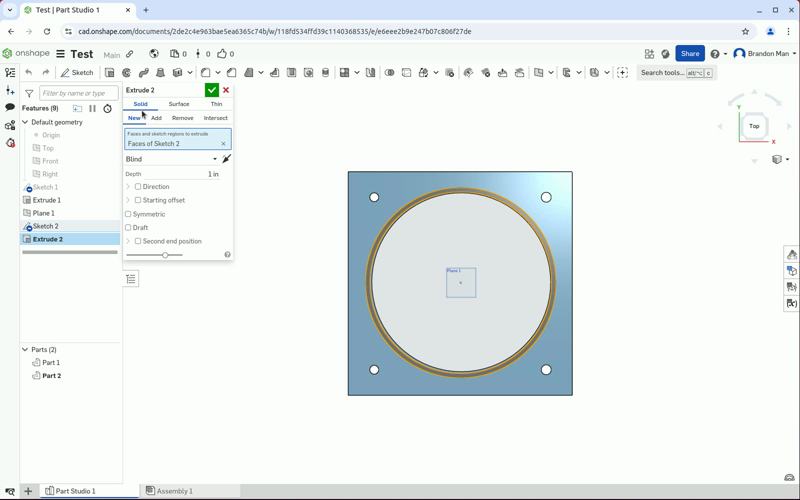
mouse_move(137, 120)
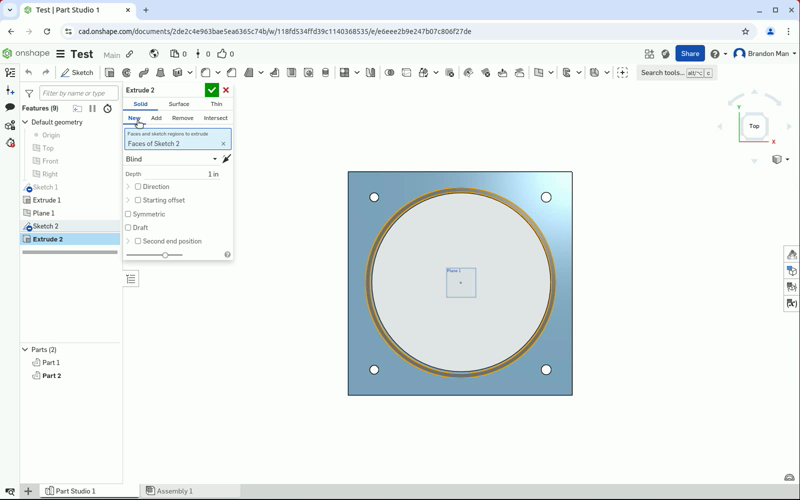
click(137, 120)
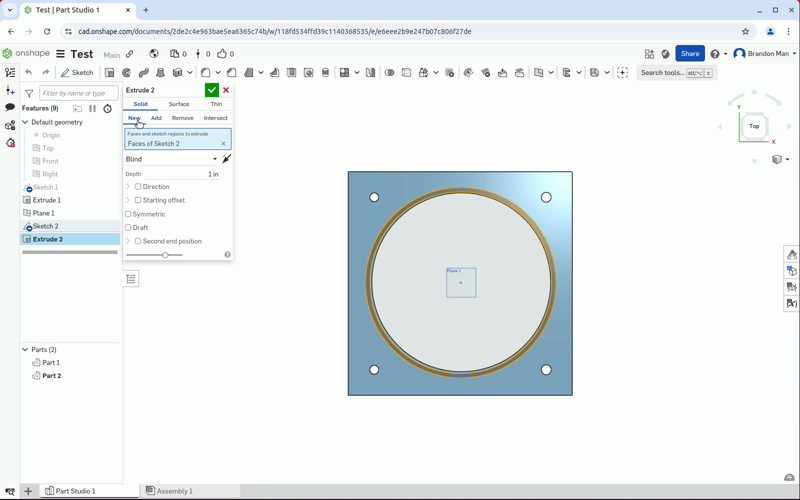
key(tab, 4)
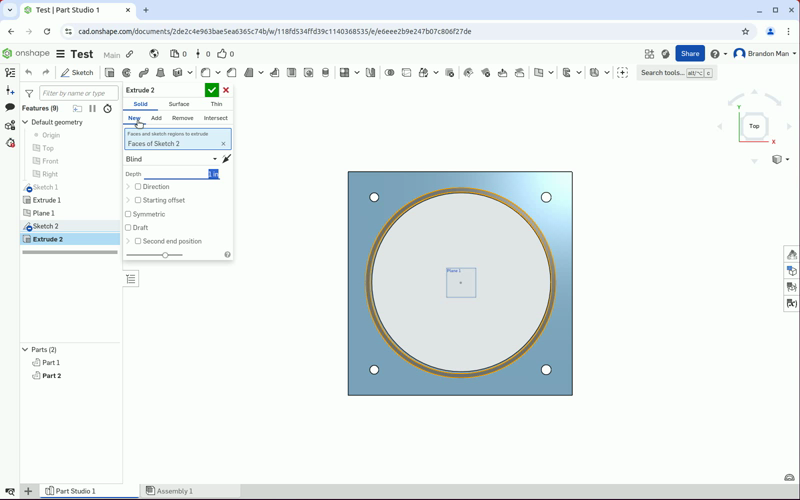
text(2.166)
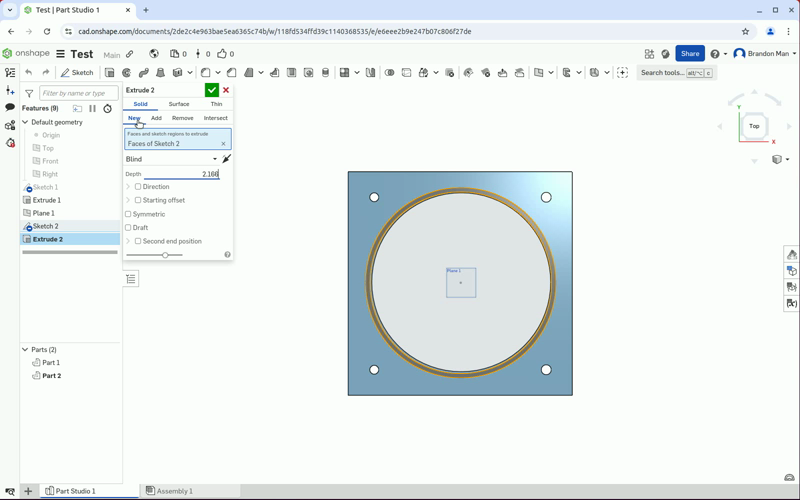
key(enter)
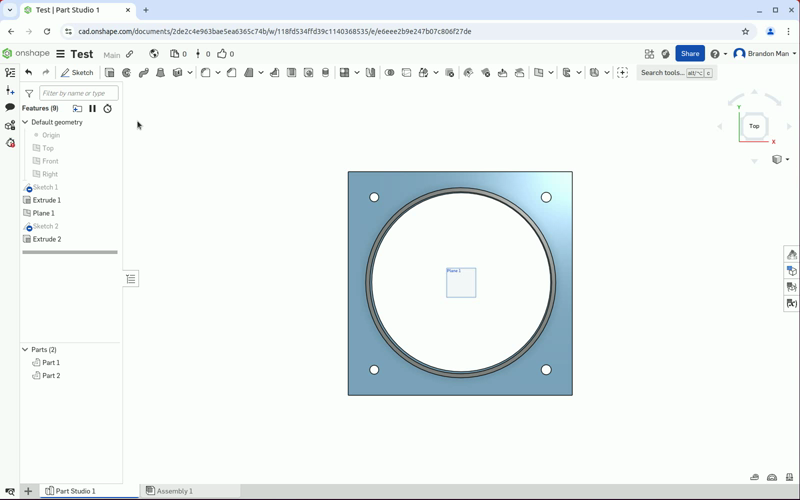
key(shift+h)
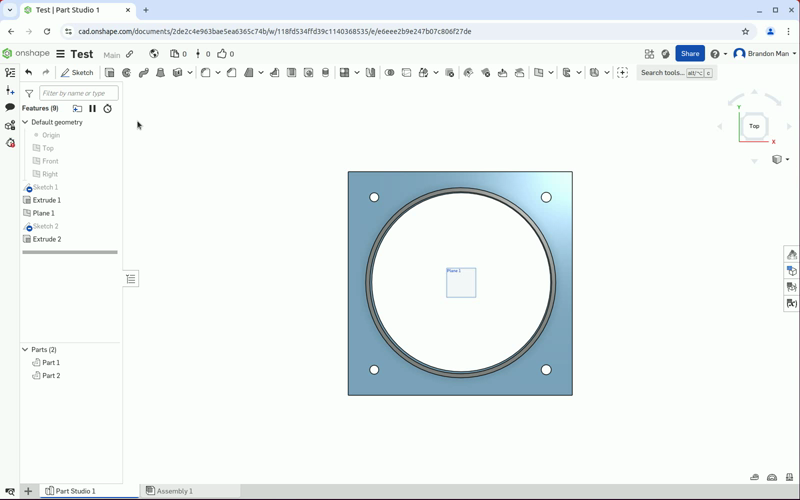
key(shift+h)
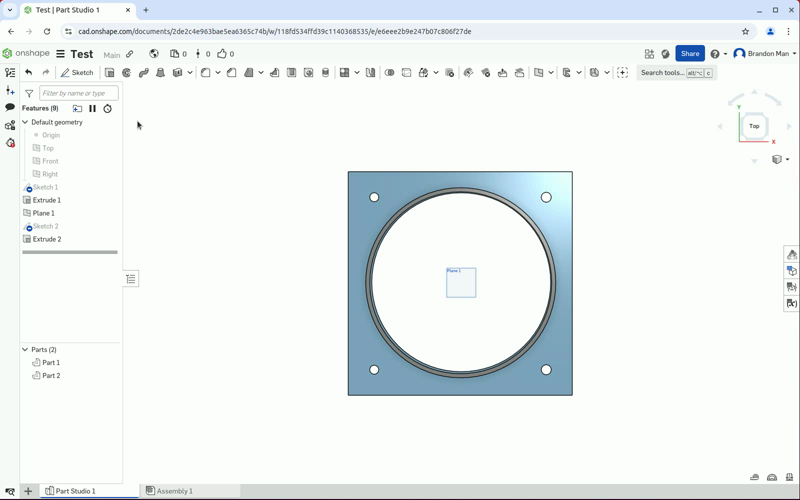
key(shift+7)
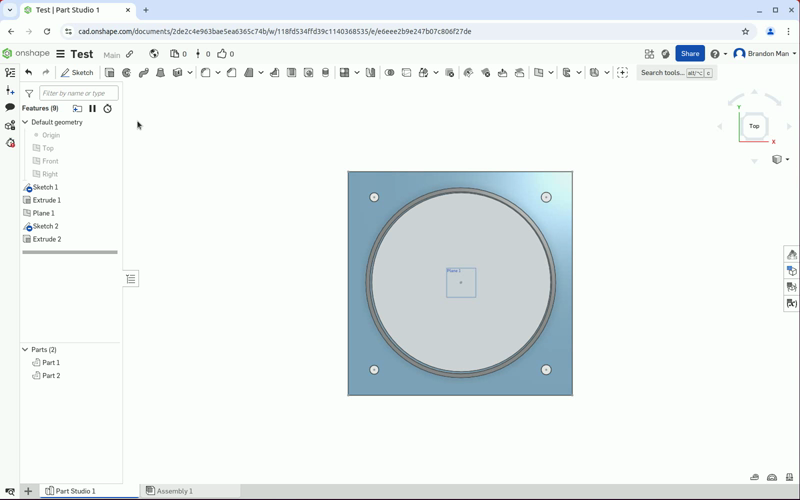
key(up, 3)
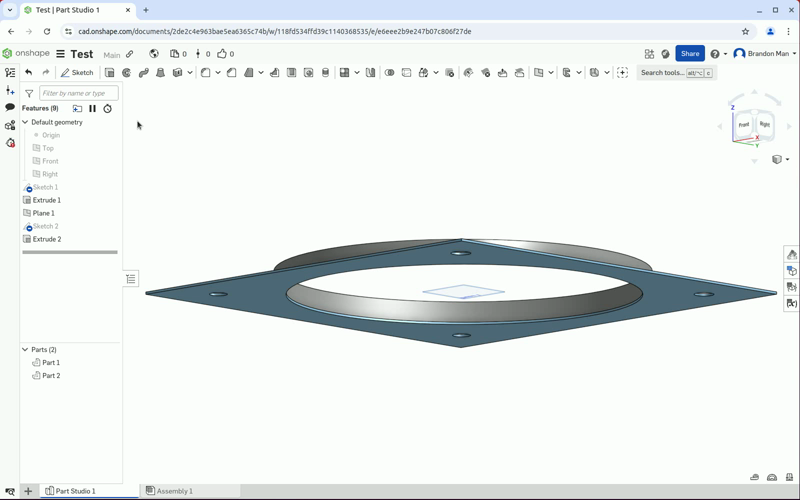
key(left, 3)
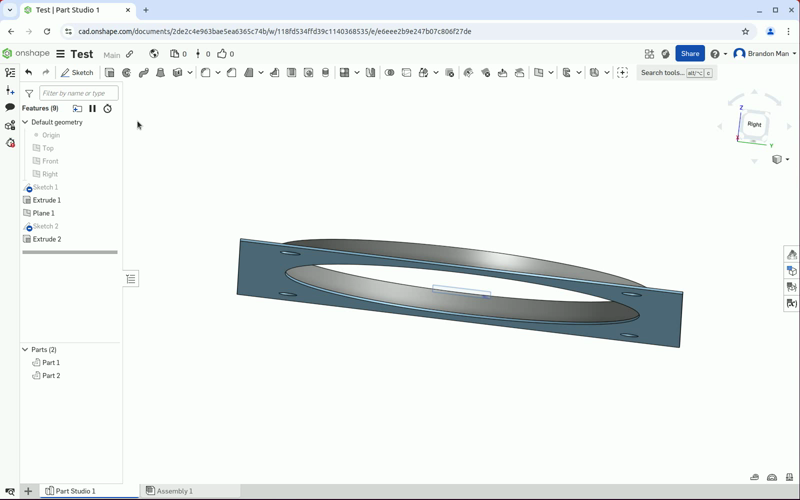
key(right, 3)
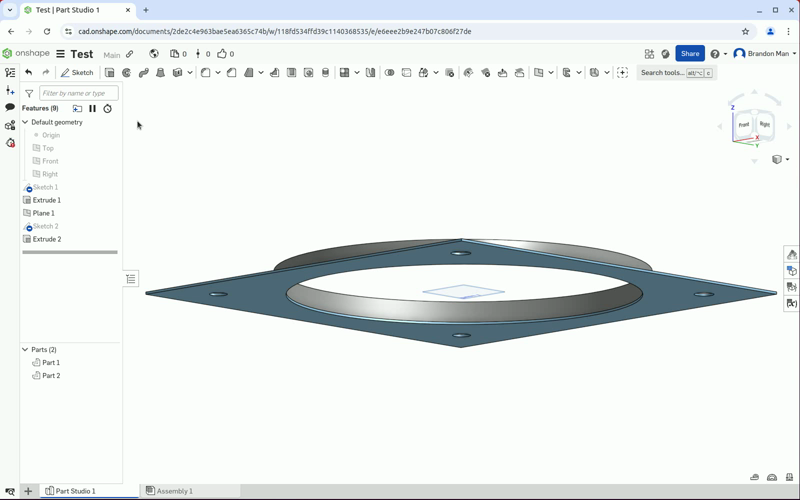
key(down, 3)
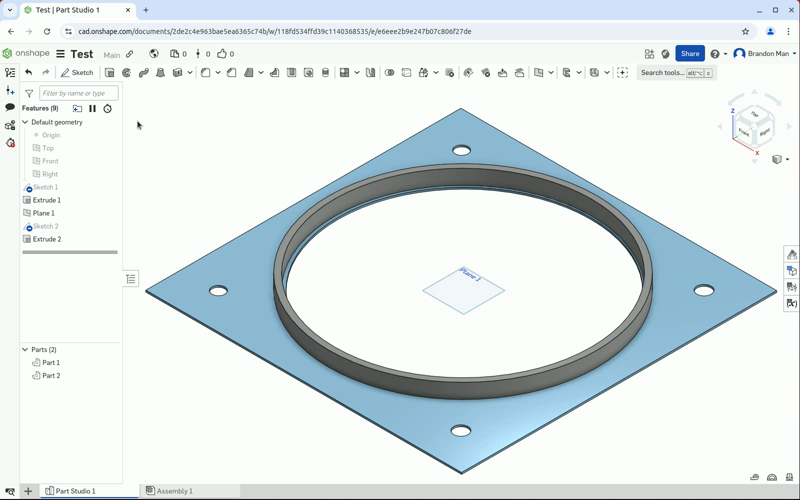
mouse_move(73, 189)
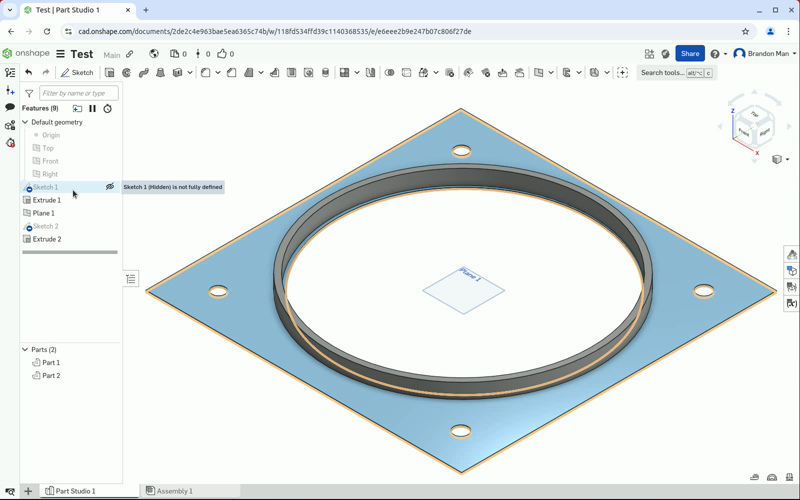
click(73, 189)